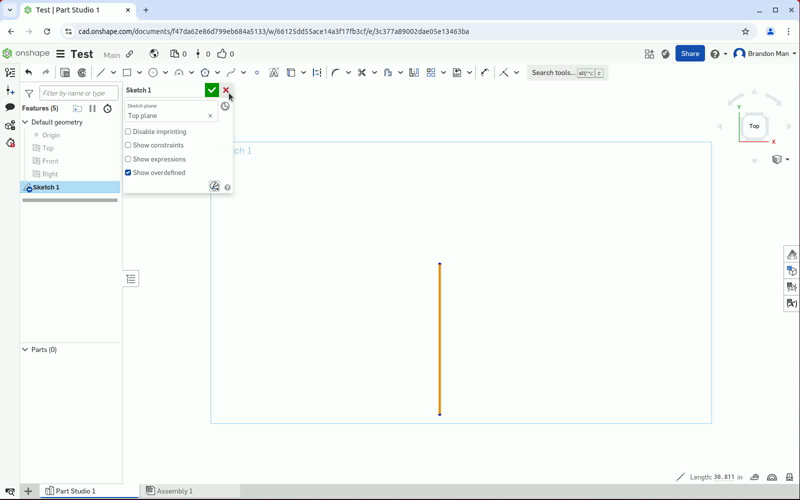
key(shift+h)
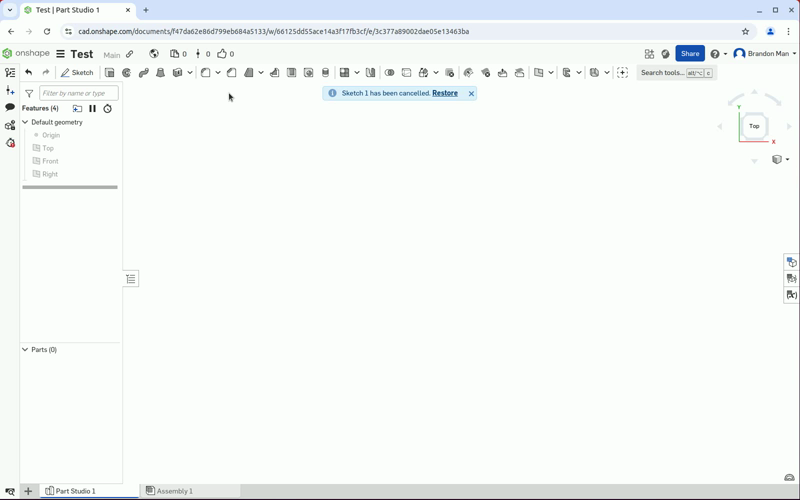
mouse_move(73, 352)
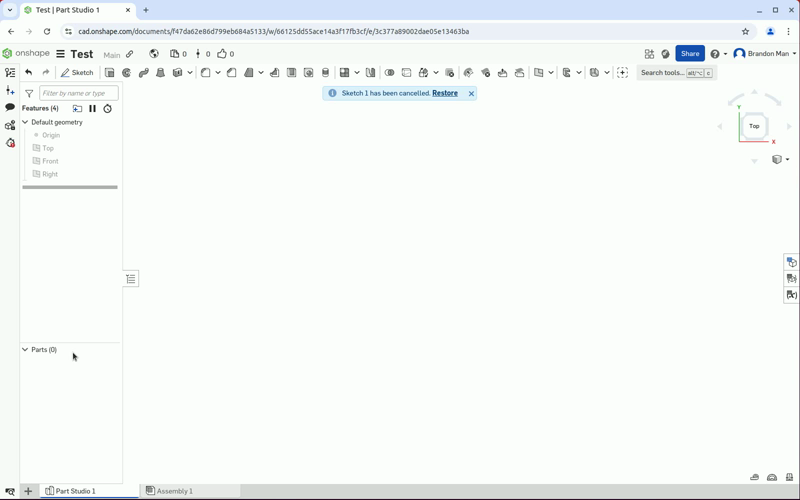
key(y)
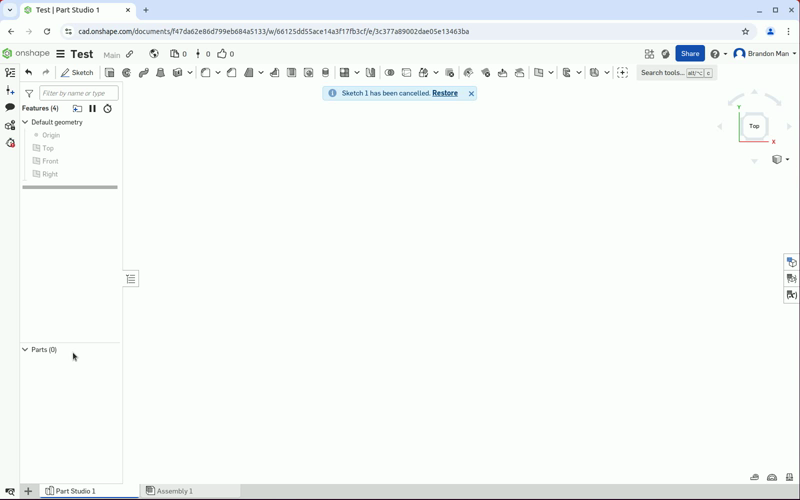
key(shift+p)
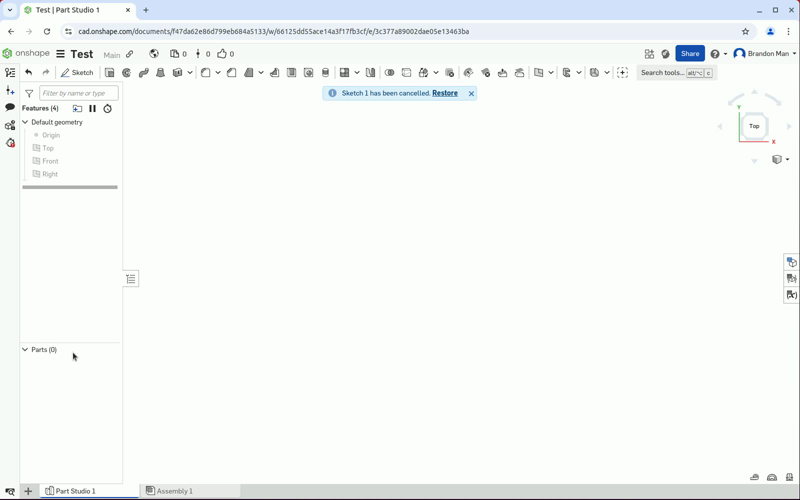
key(space)
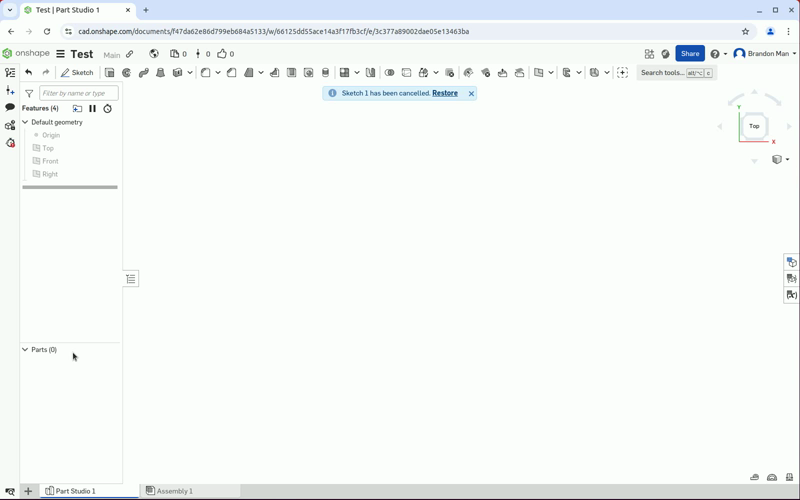
key_down(shift)
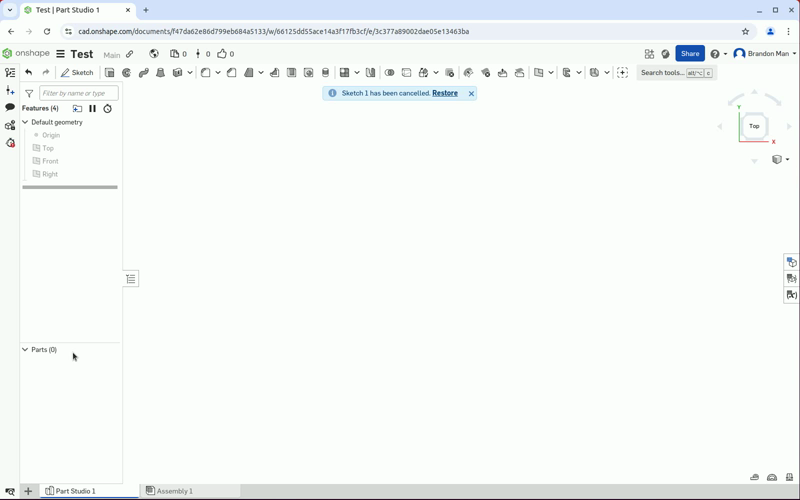
key(up)
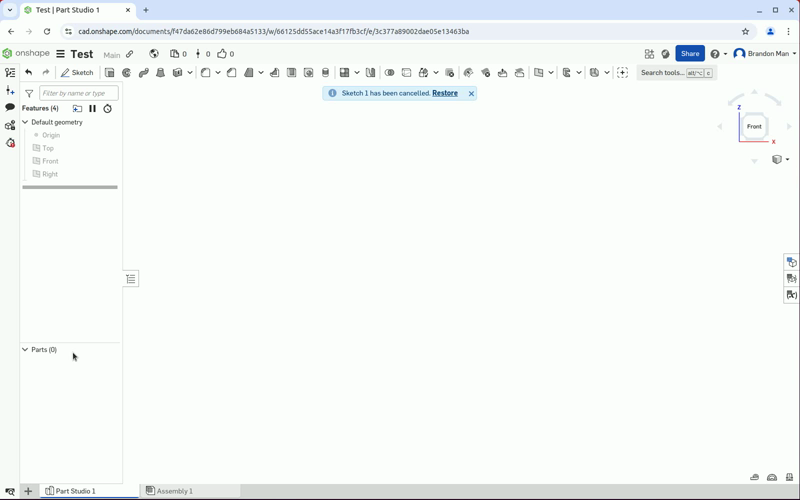
key_up(shift)
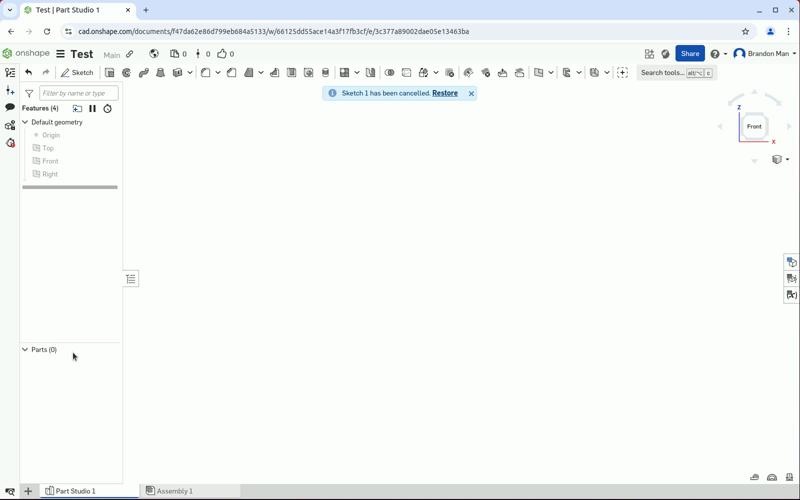
mouse_move(73, 352)
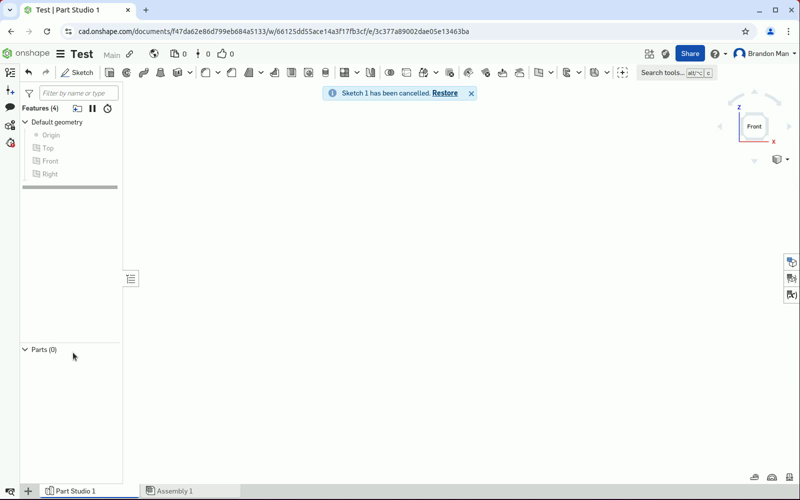
key(shift+y)
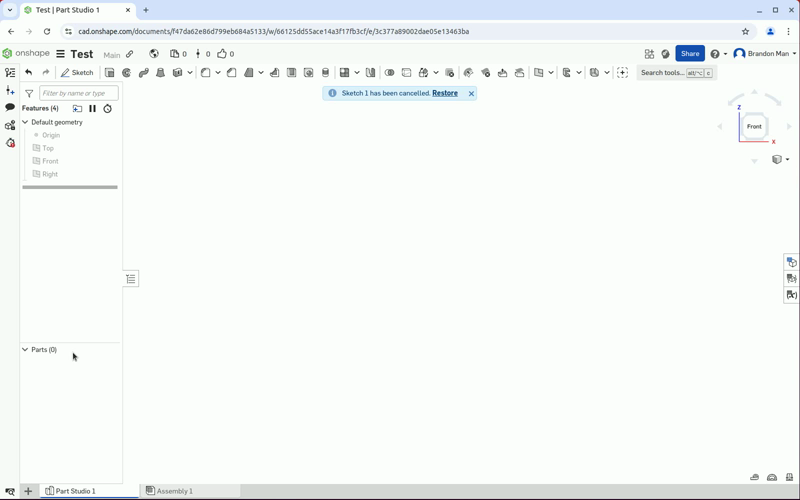
key(shift+s)
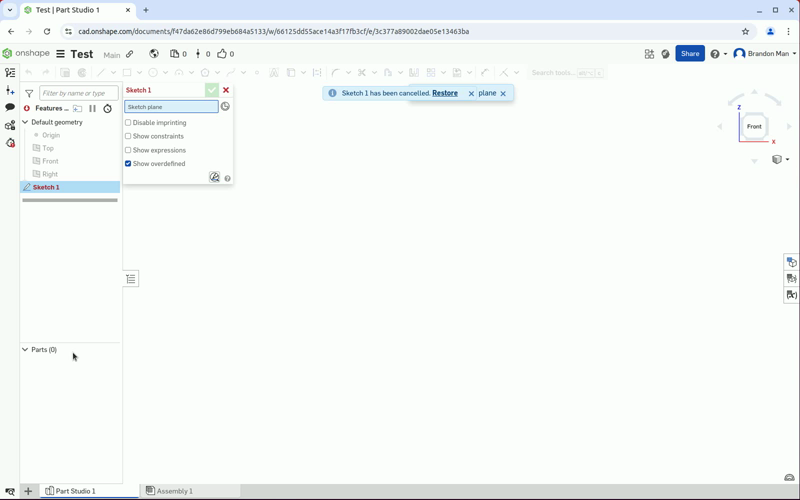
mouse_move(73, 163)
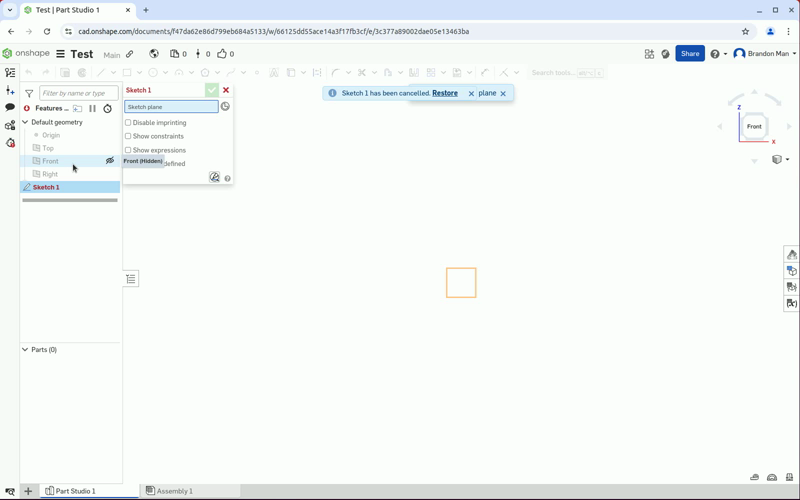
click(73, 163)
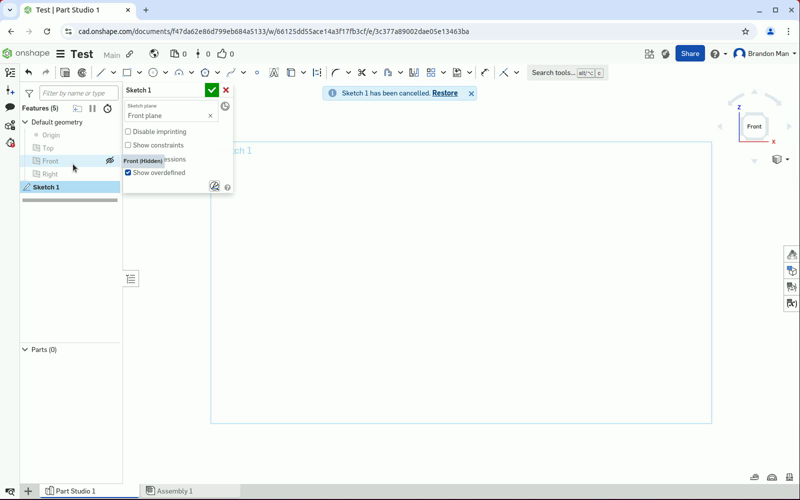
mouse_move(73, 352)
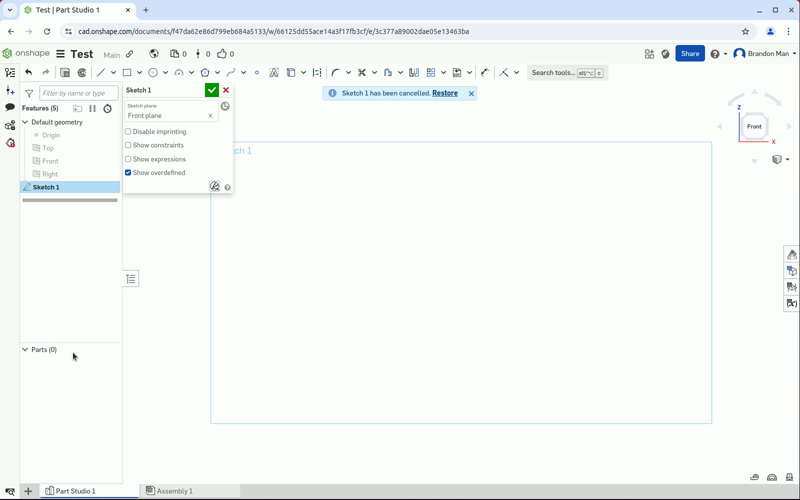
key(y)
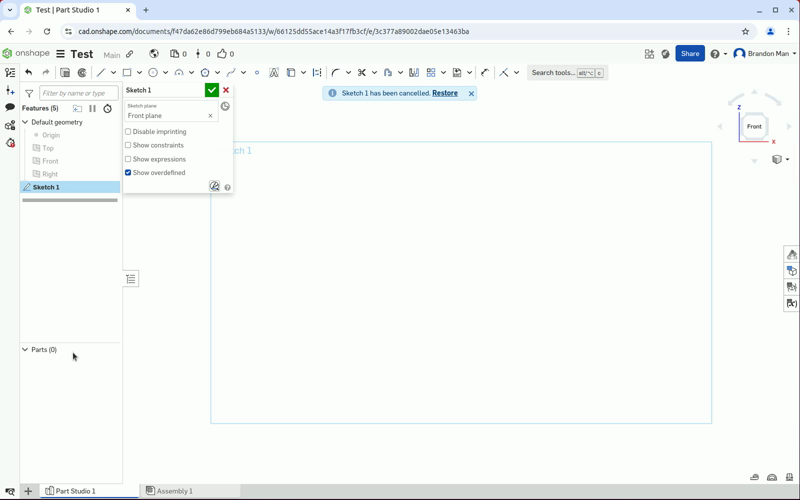
key(l)
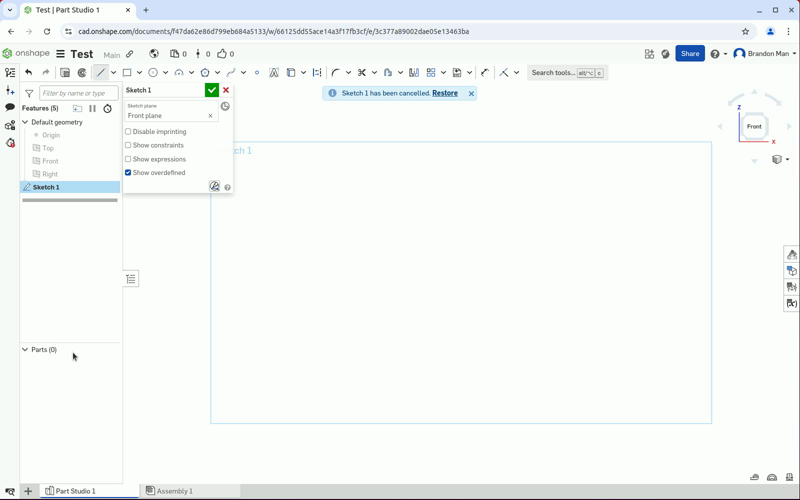
key_down(shift)
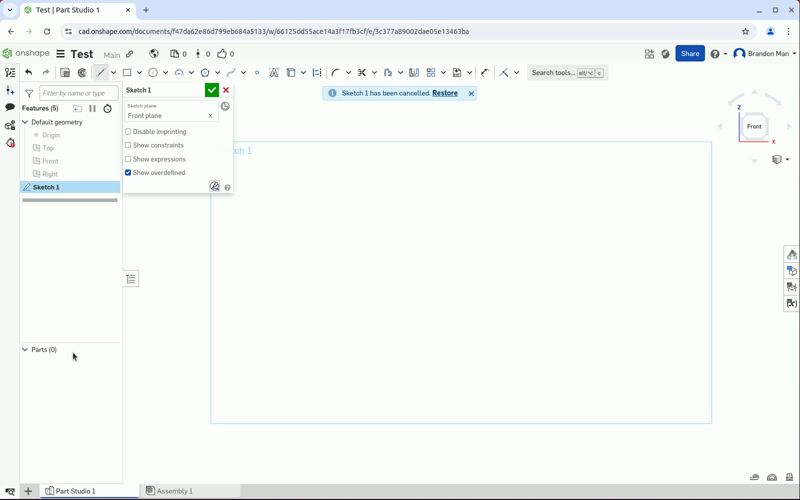
mouse_move(349, 298)
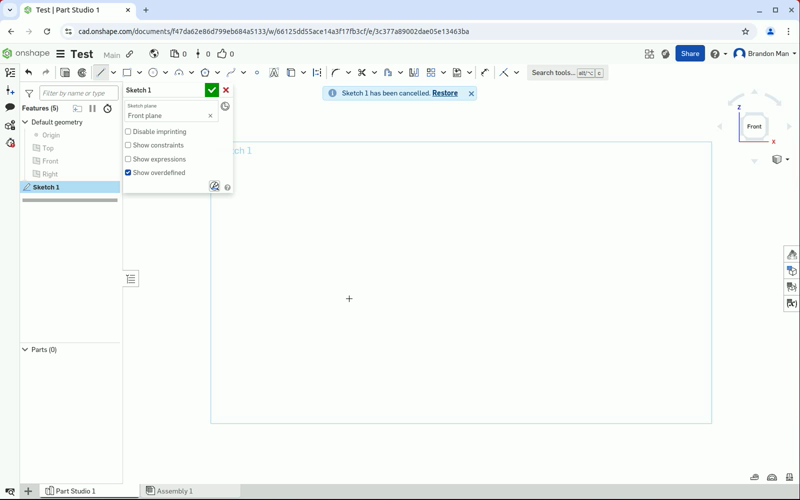
click(349, 298)
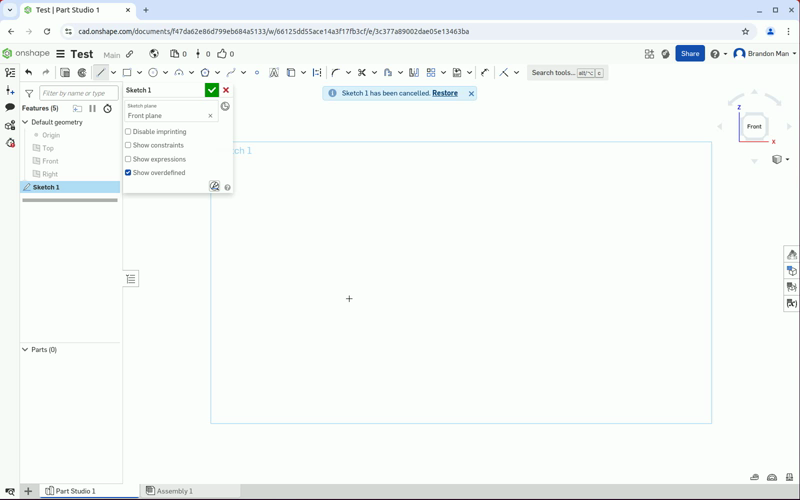
key_up(shift)
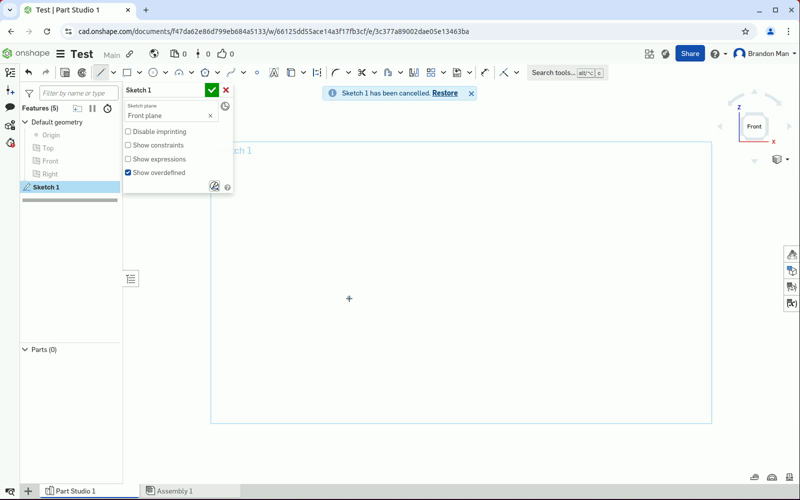
key_down(shift)
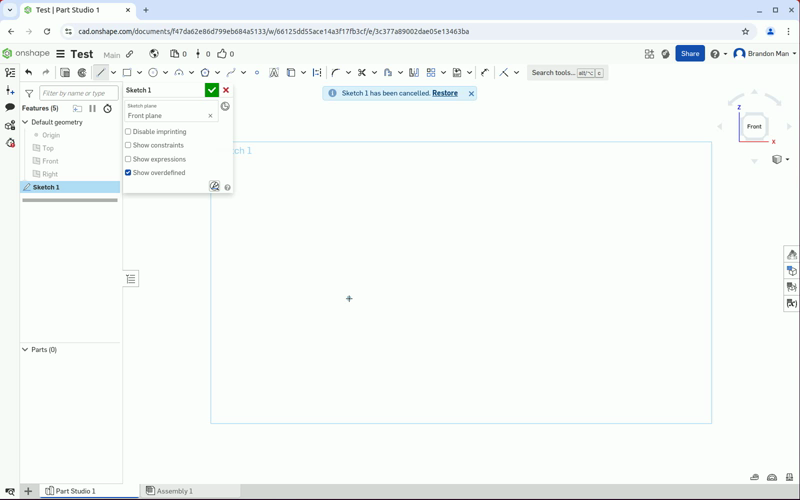
mouse_move(572, 298)
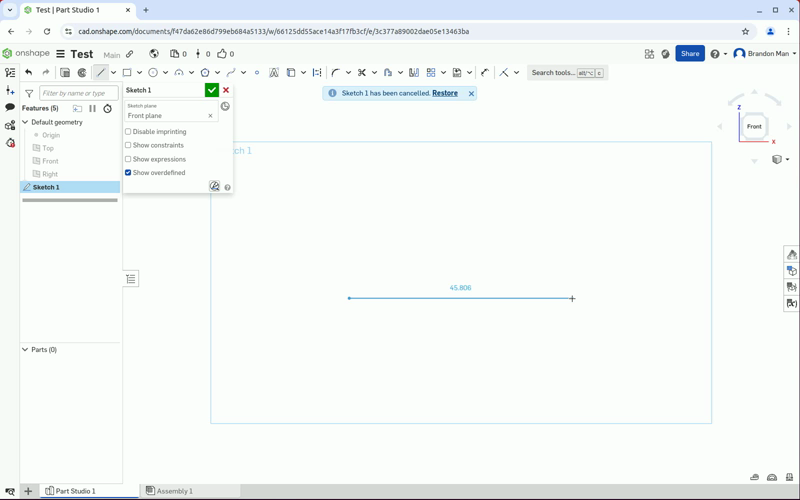
click(572, 298)
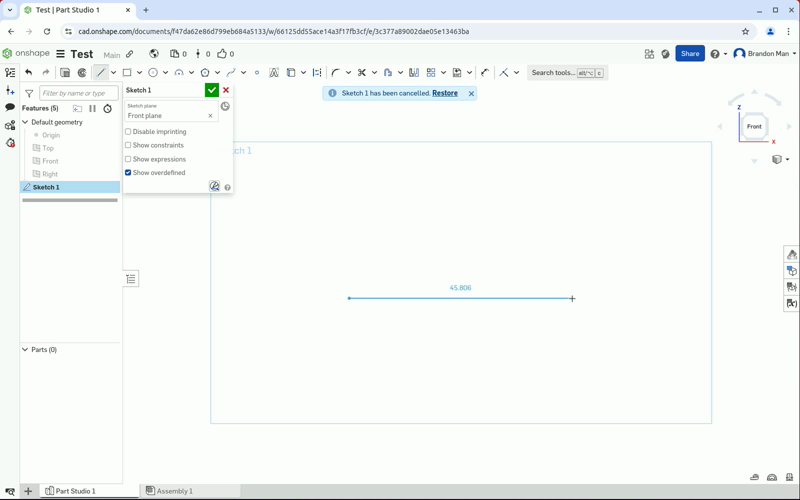
key_up(shift)
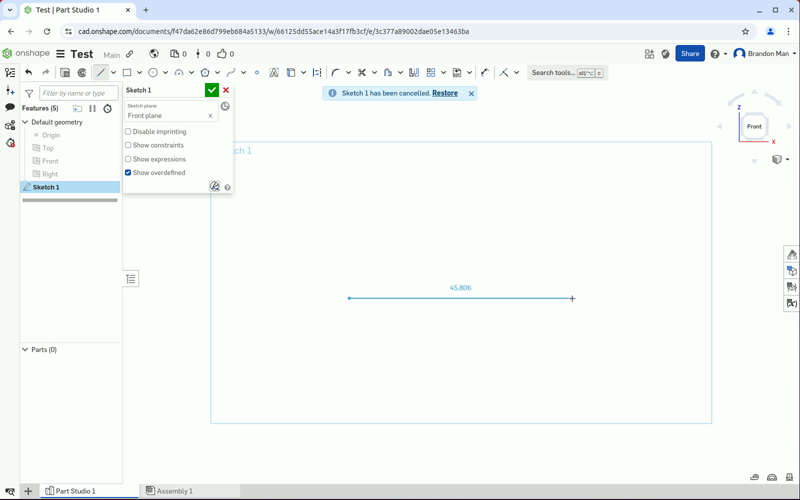
key_down(shift)
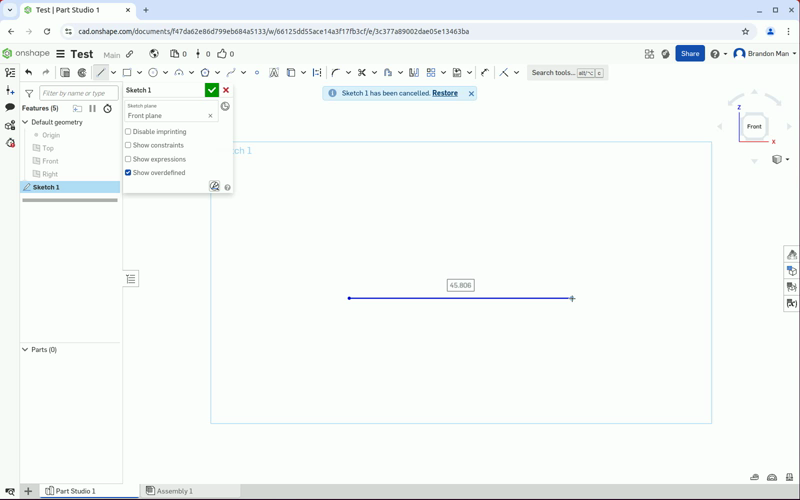
mouse_move(572, 185)
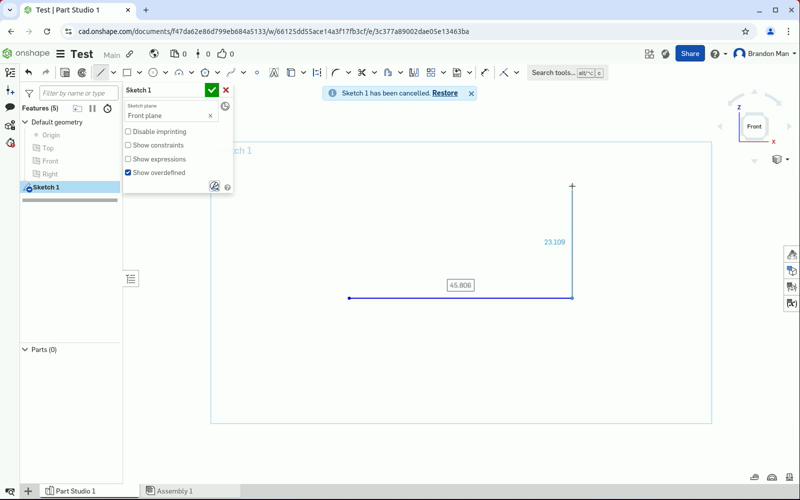
click(572, 185)
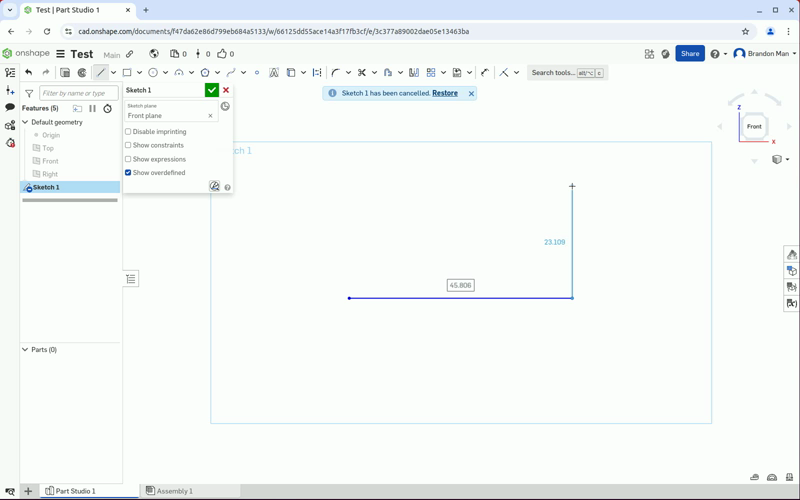
key_up(shift)
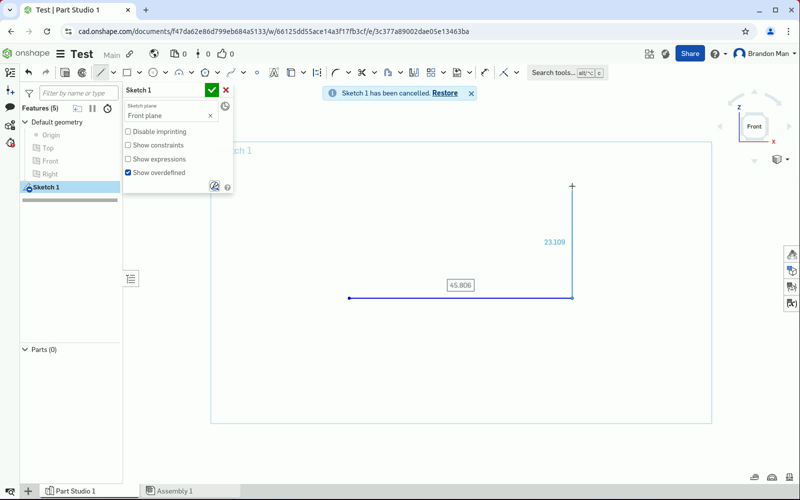
key_down(shift)
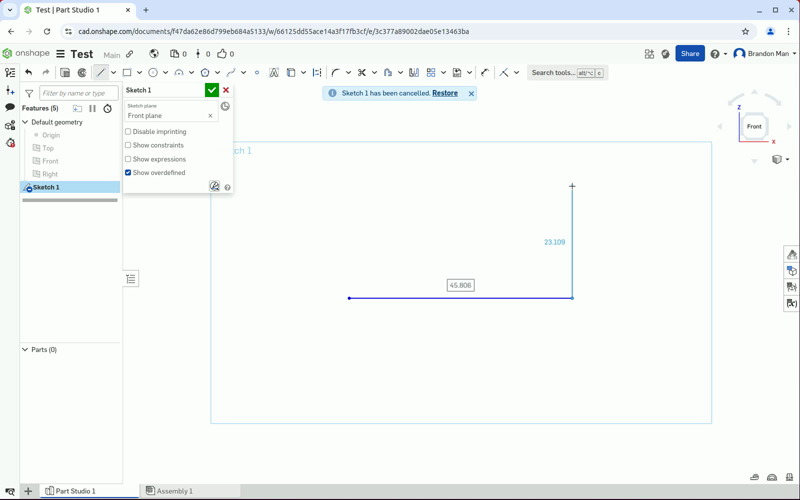
mouse_move(349, 185)
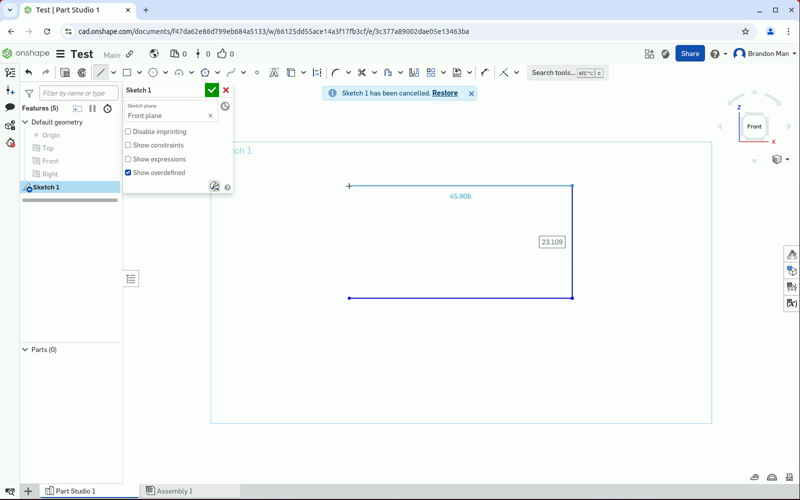
click(349, 185)
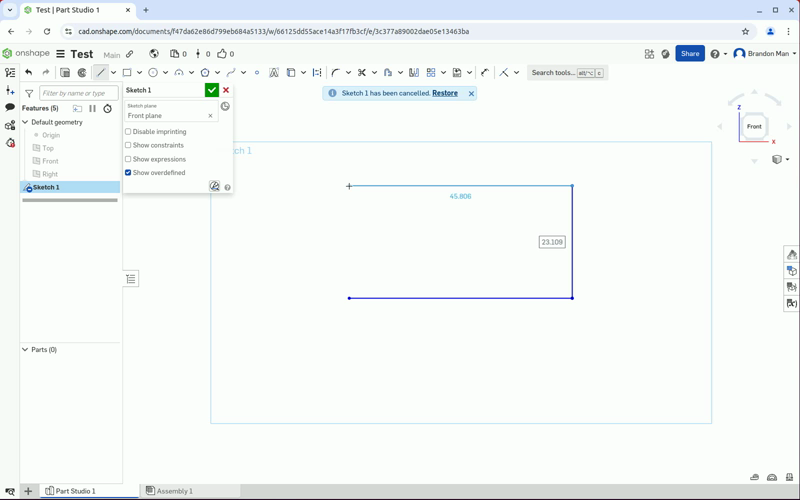
key_up(shift)
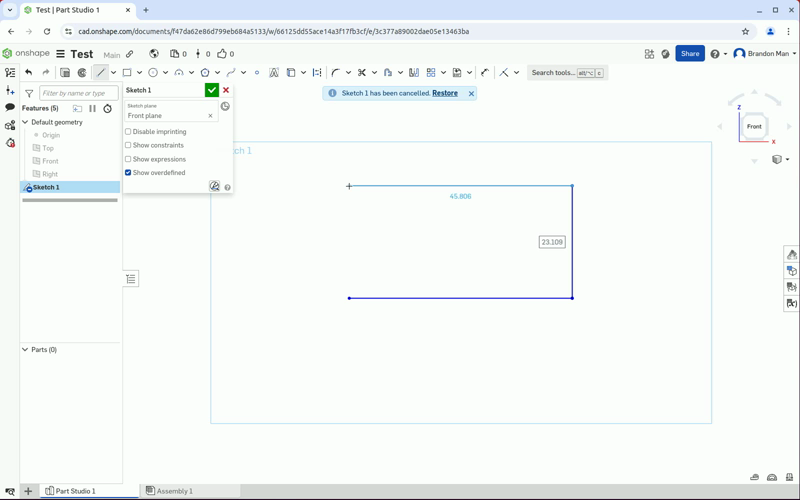
key_down(shift)
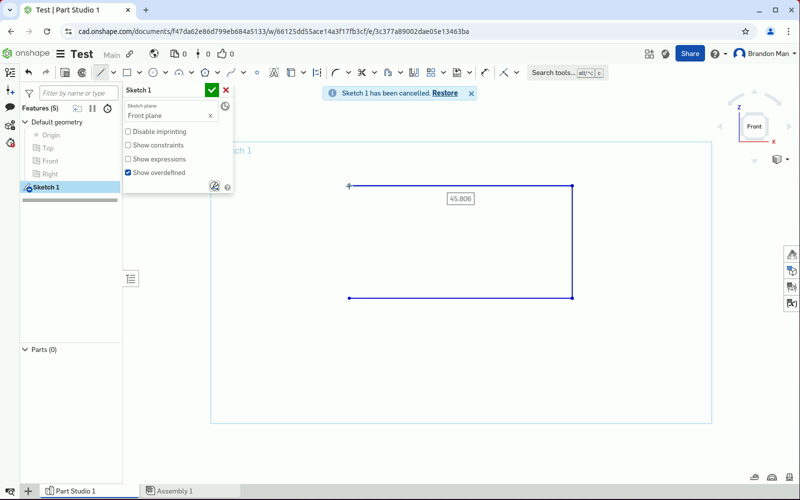
mouse_move(349, 298)
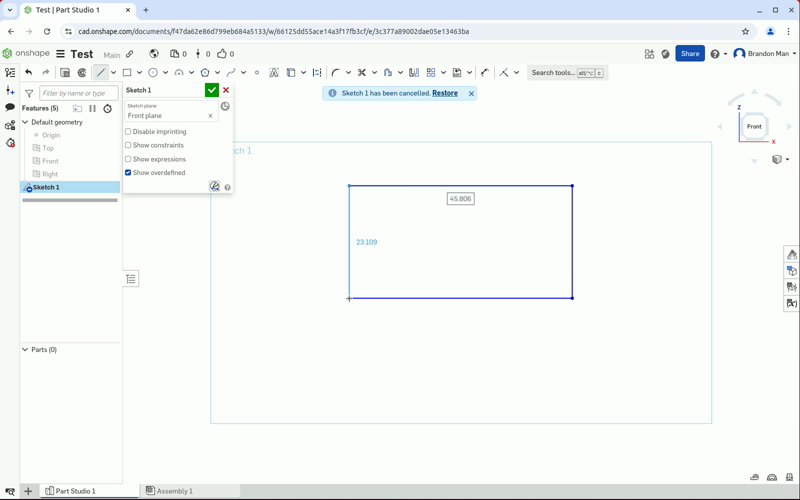
key_up(shift)
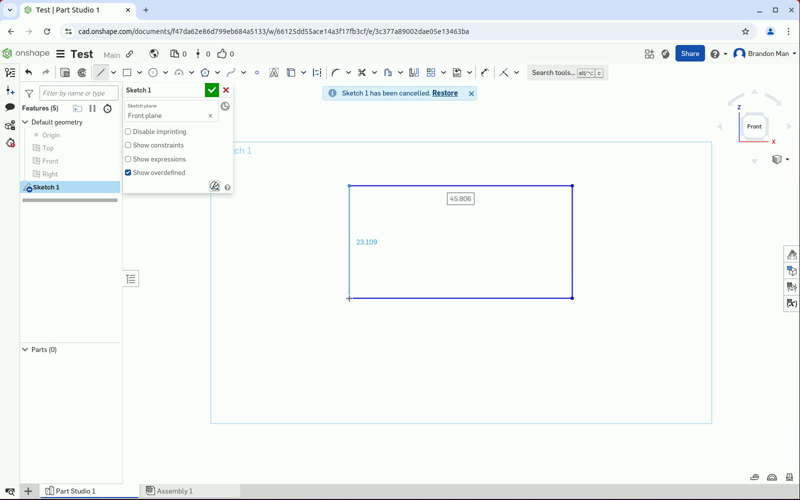
click(349, 298)
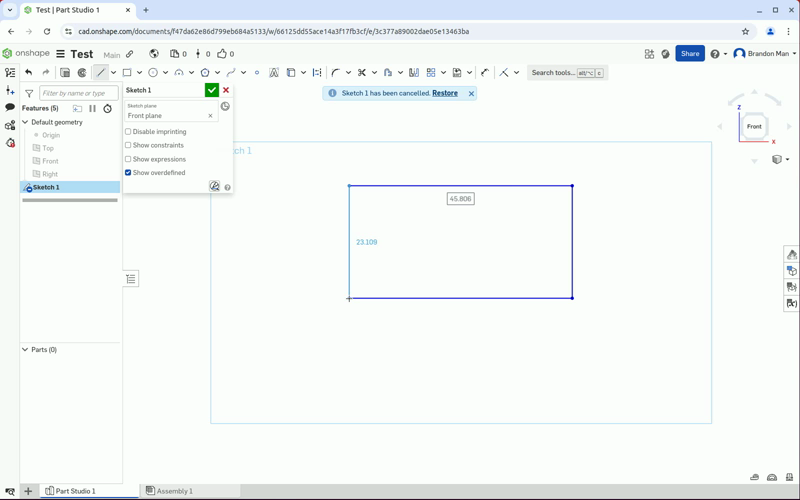
key(esc)
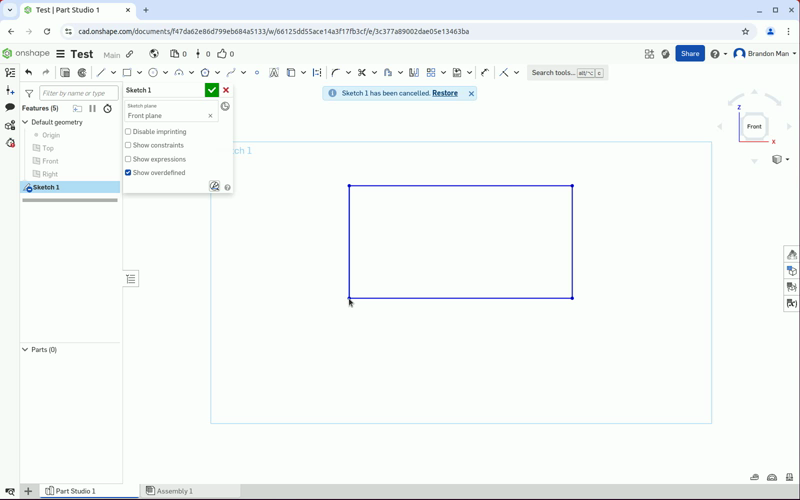
mouse_move(384, 242)
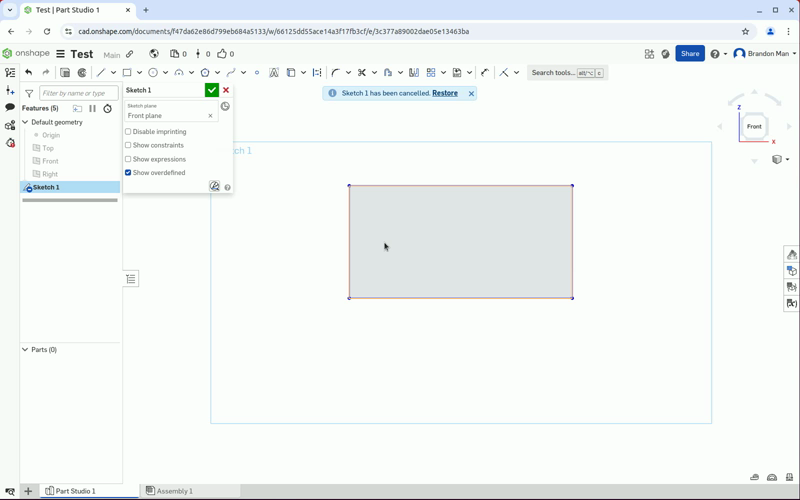
click(384, 242)
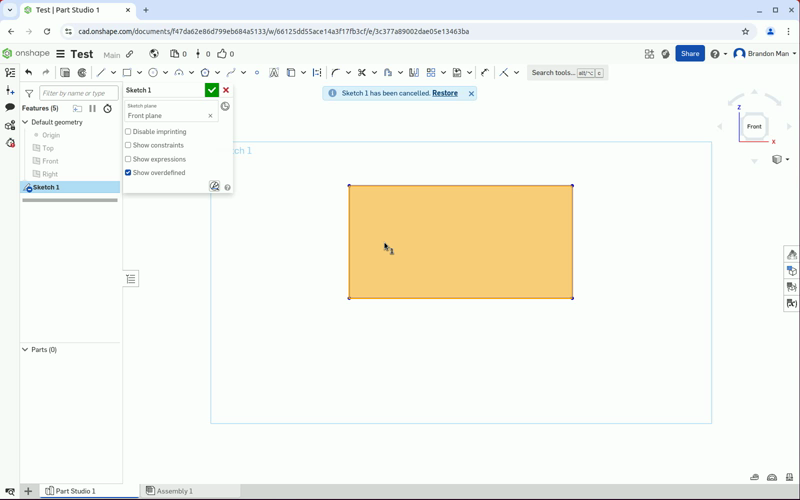
mouse_move(73, 352)
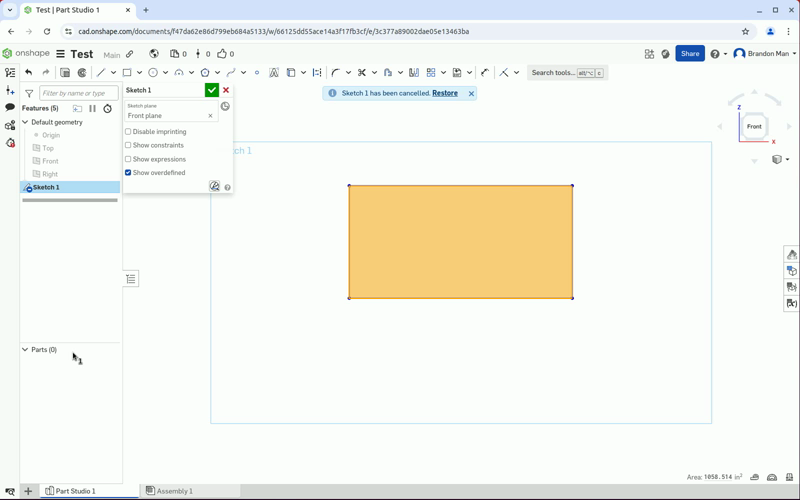
key(shift+y)
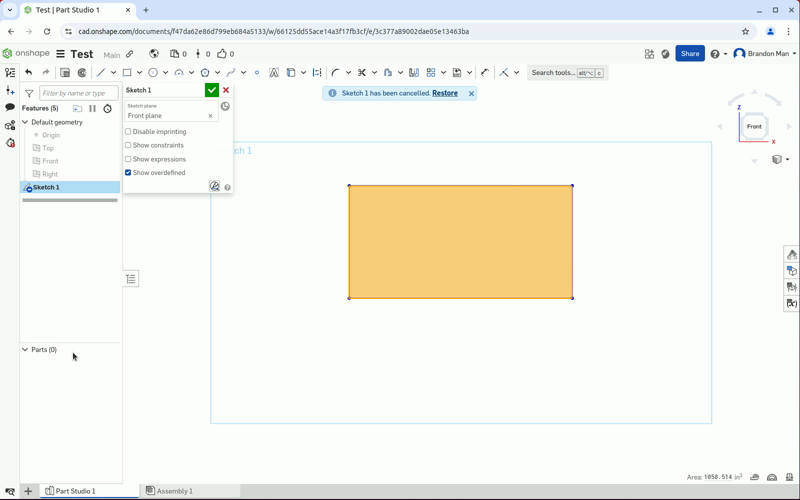
key(shift+e)
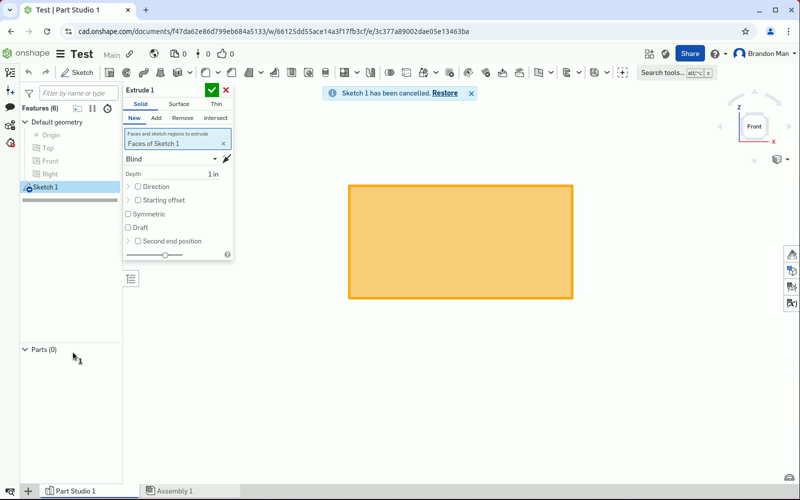
mouse_move(143, 106)
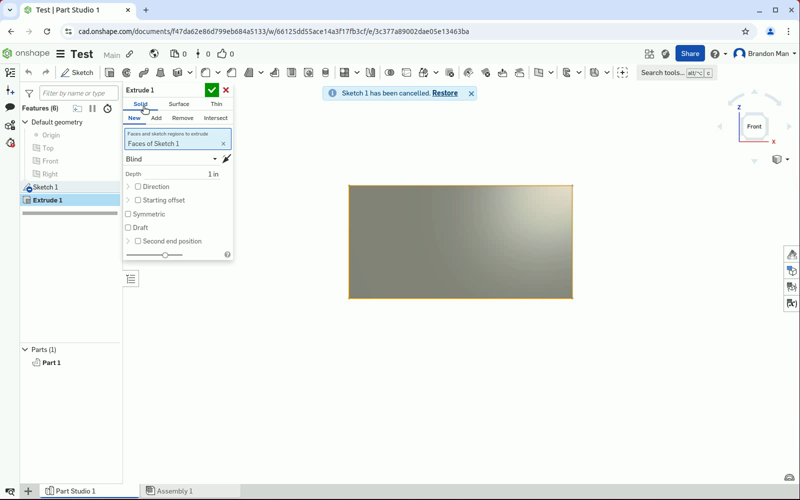
click(143, 106)
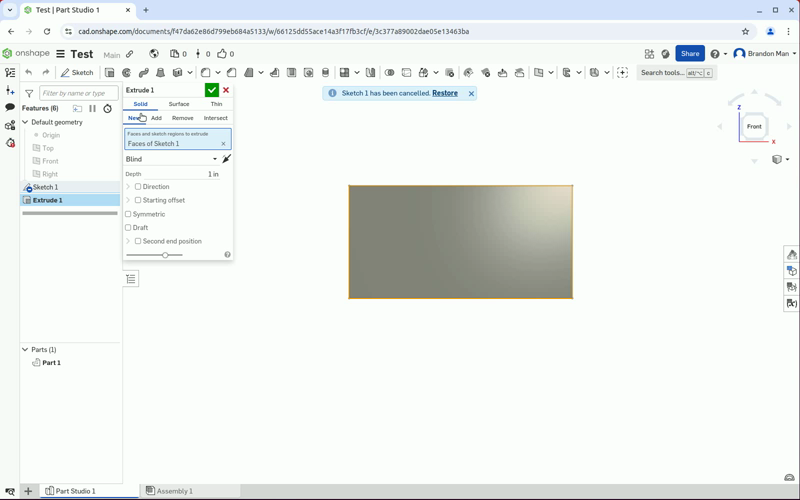
mouse_move(137, 120)
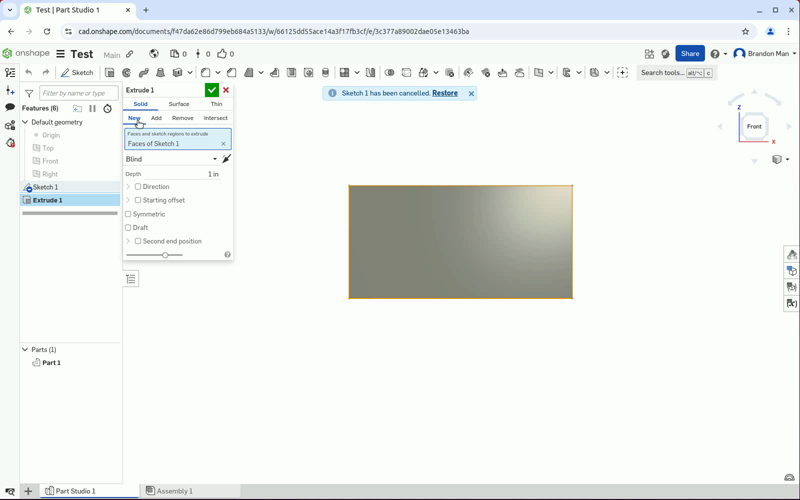
click(137, 120)
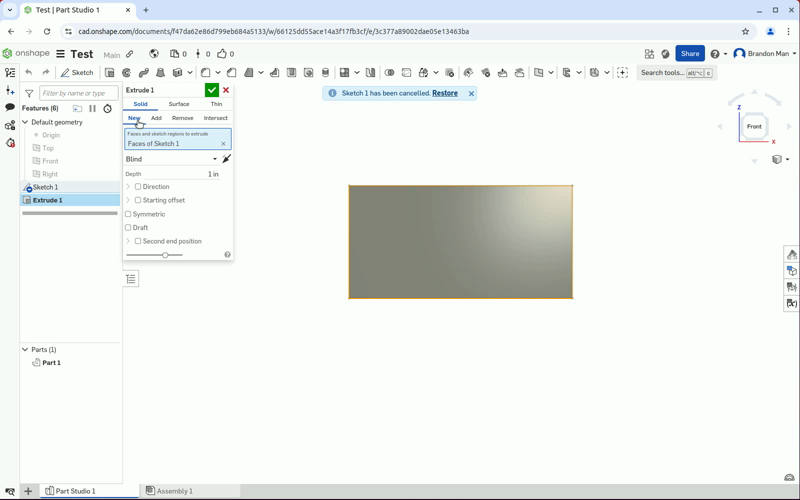
key(tab, 4)
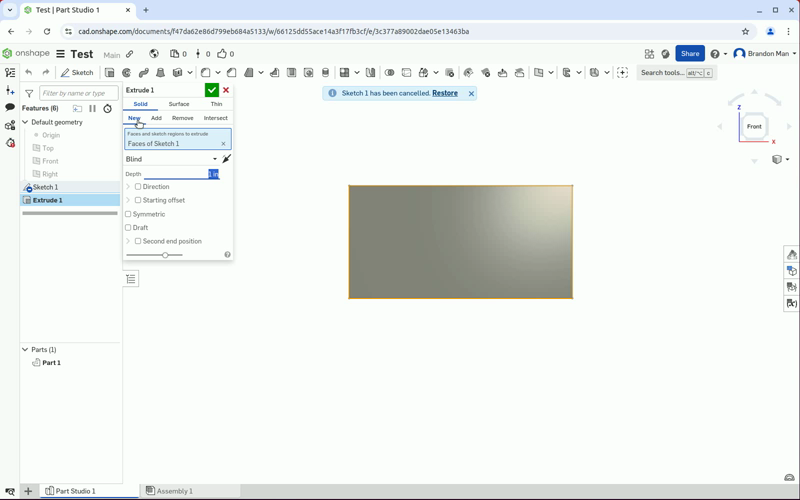
text(5.777)
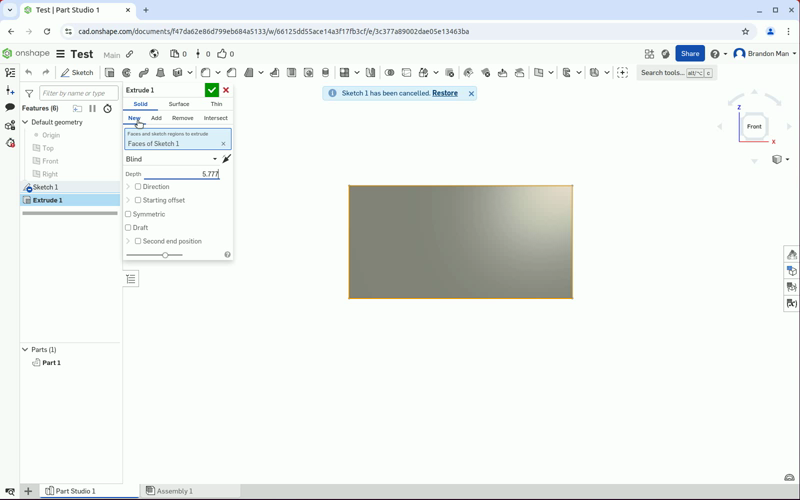
key(enter)
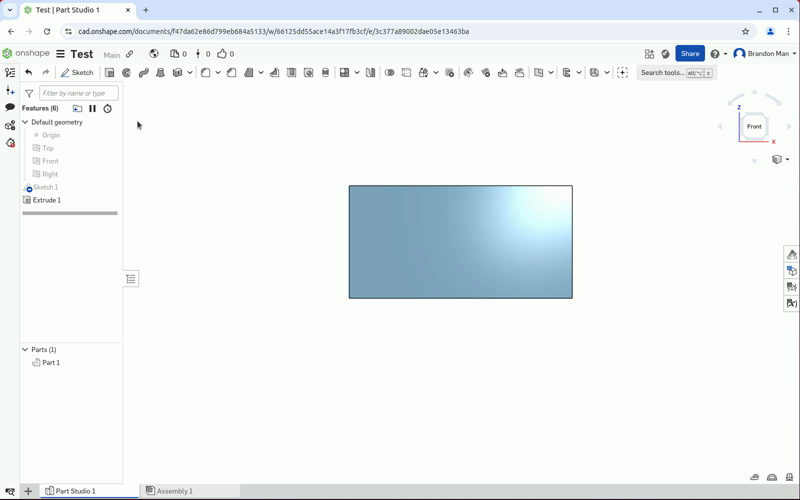
key(shift+h)
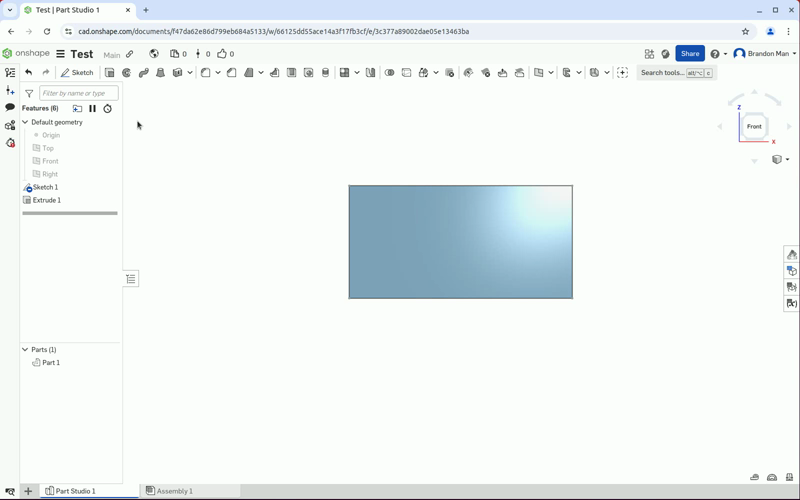
key(shift+h)
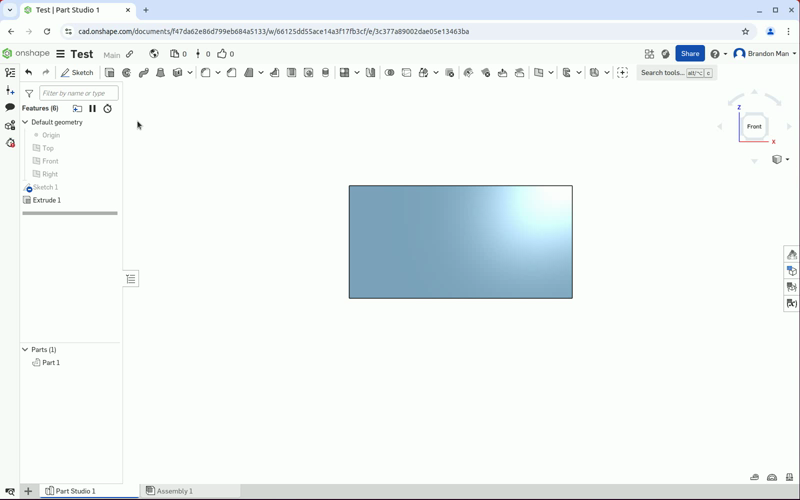
mouse_move(73, 189)
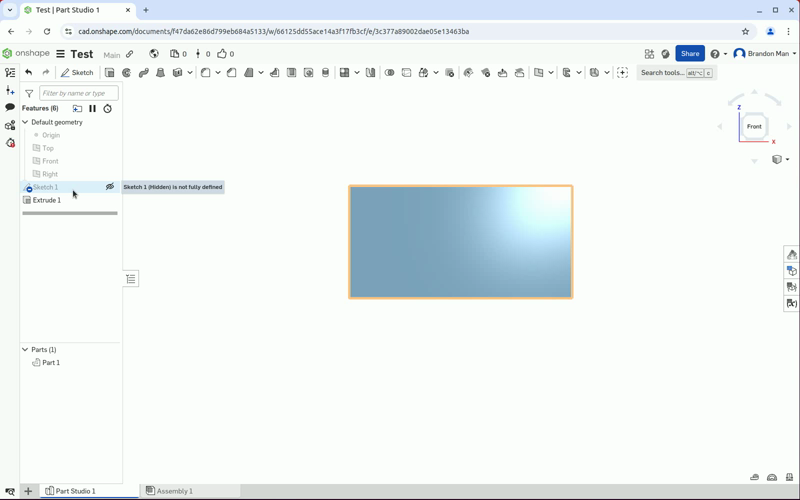
click(73, 189)
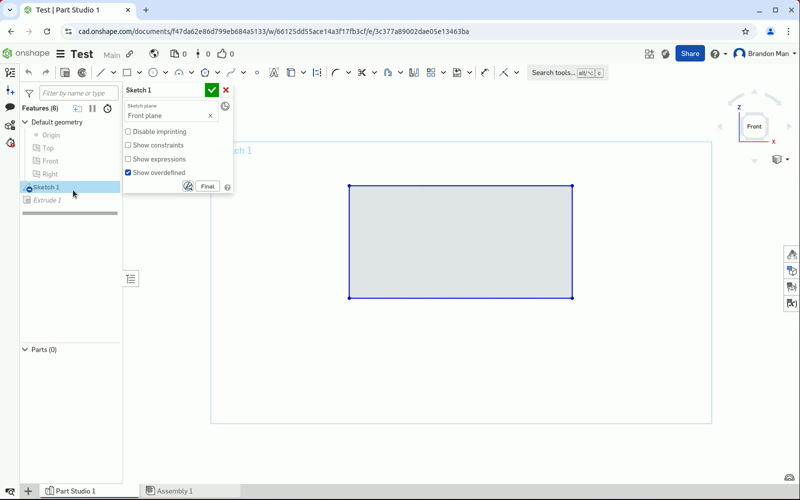
mouse_move(229, 92)
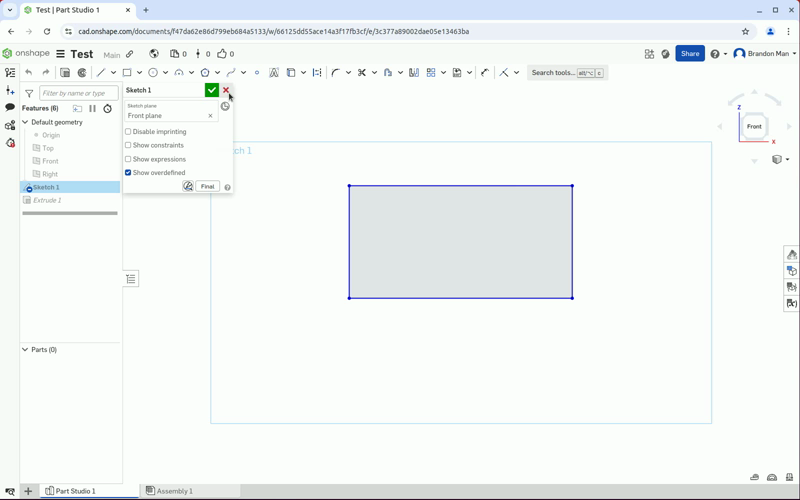
click(229, 92)
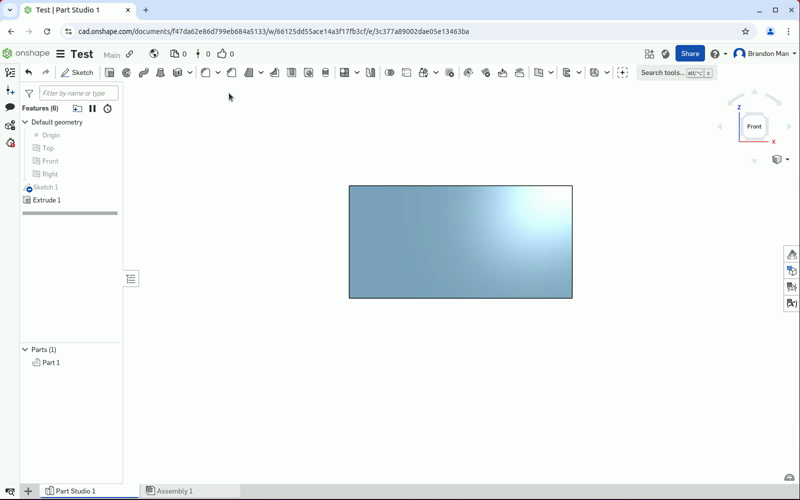
mouse_move(541, 75)
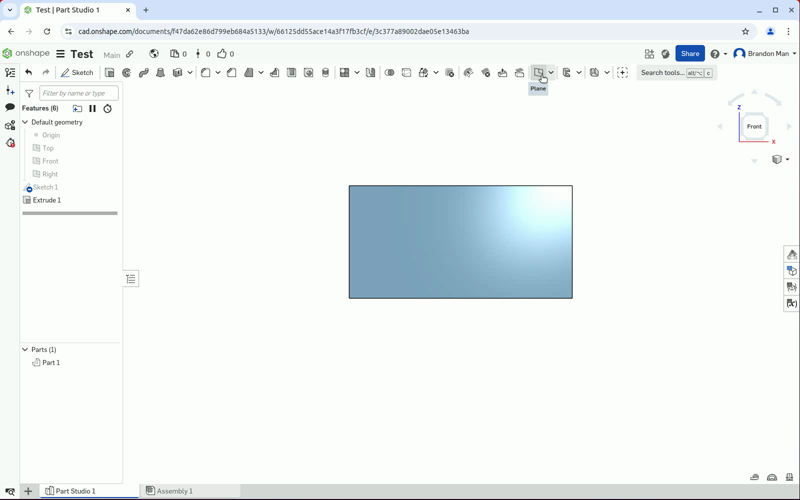
click(541, 75)
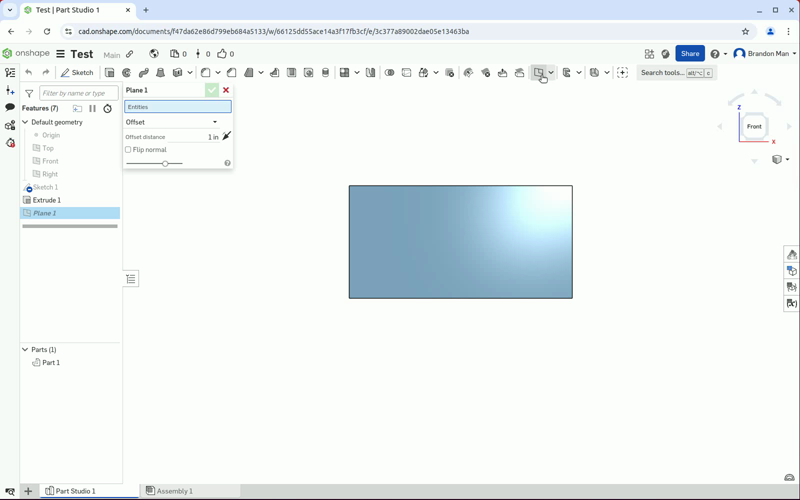
mouse_move(73, 163)
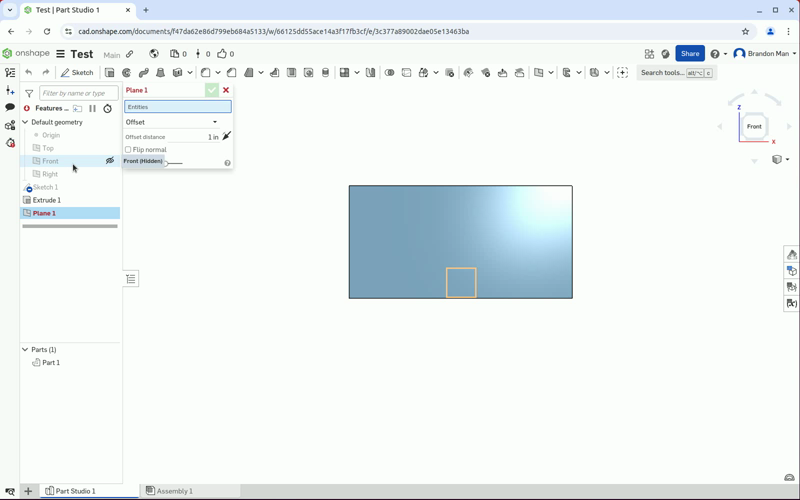
click(73, 163)
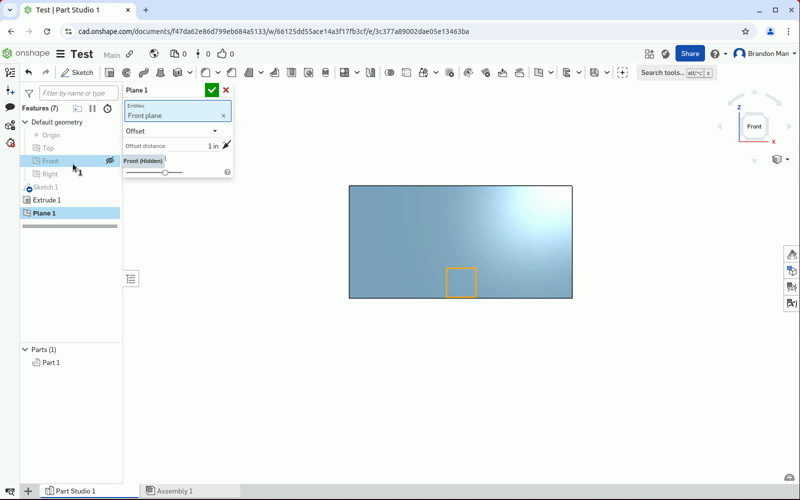
key(tab, 2)
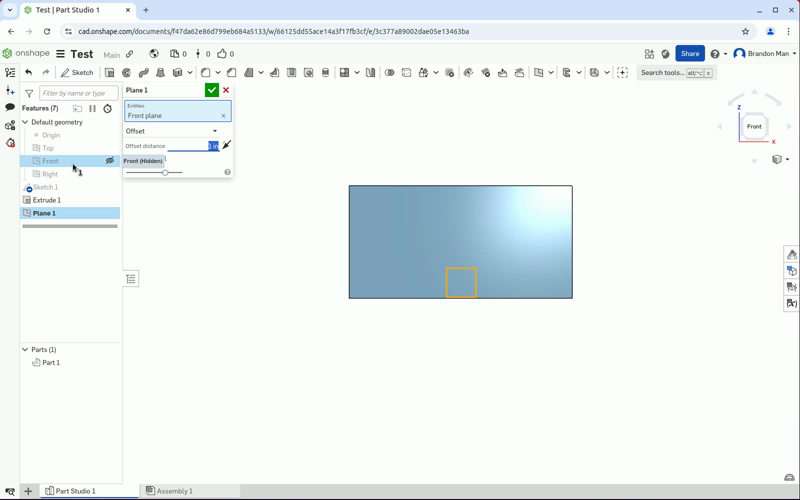
text(5.792)
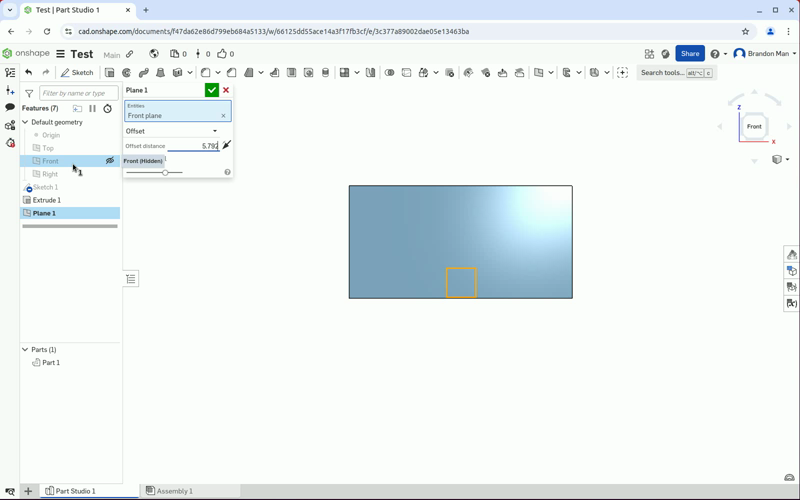
key(enter, 2)
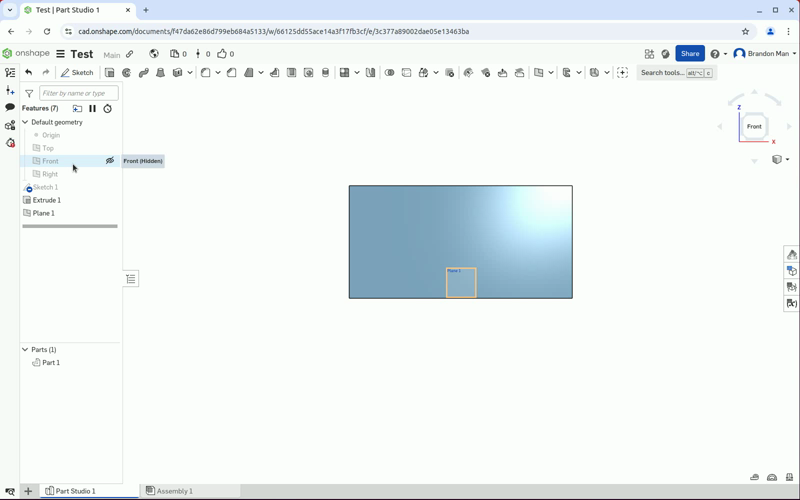
key(shift+s)
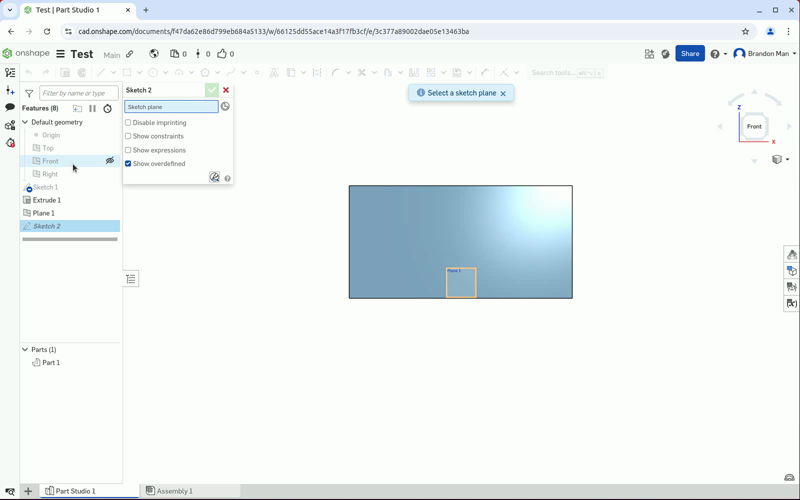
mouse_move(73, 215)
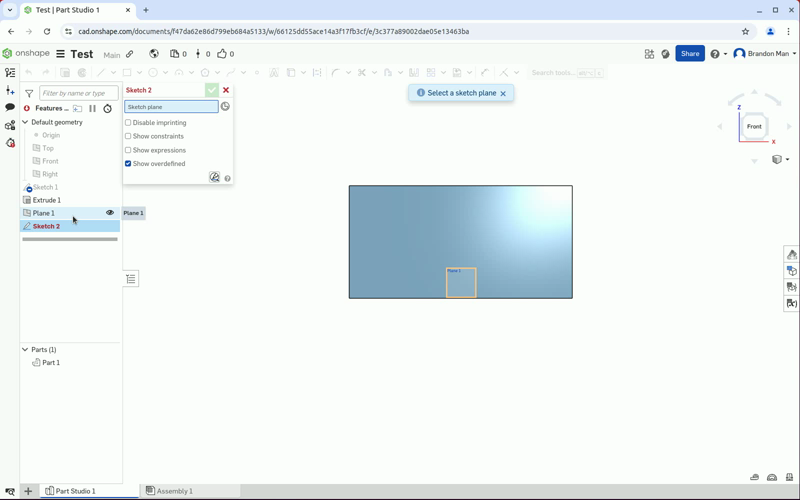
click(73, 215)
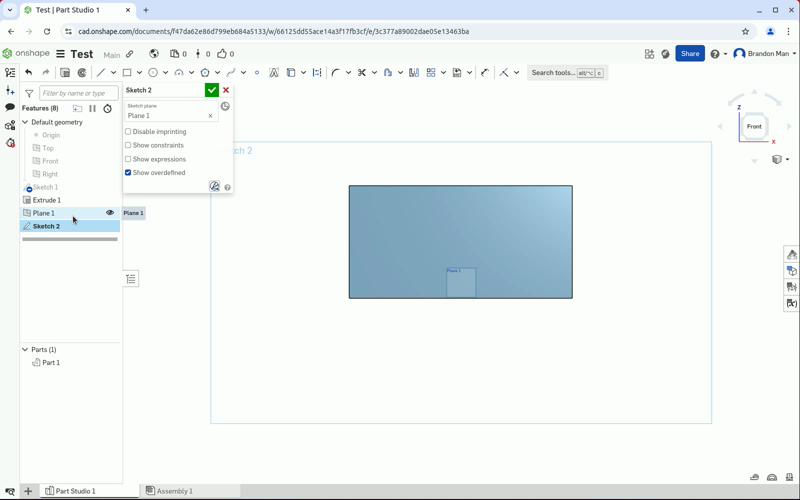
mouse_move(73, 352)
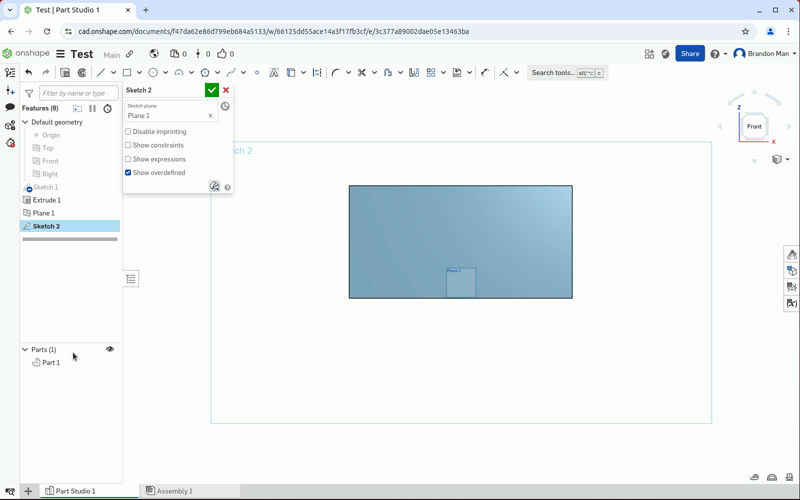
key(y)
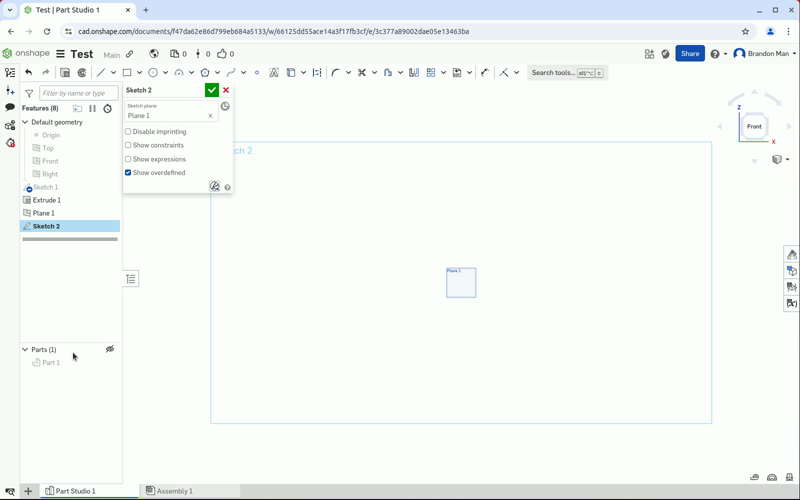
key(l)
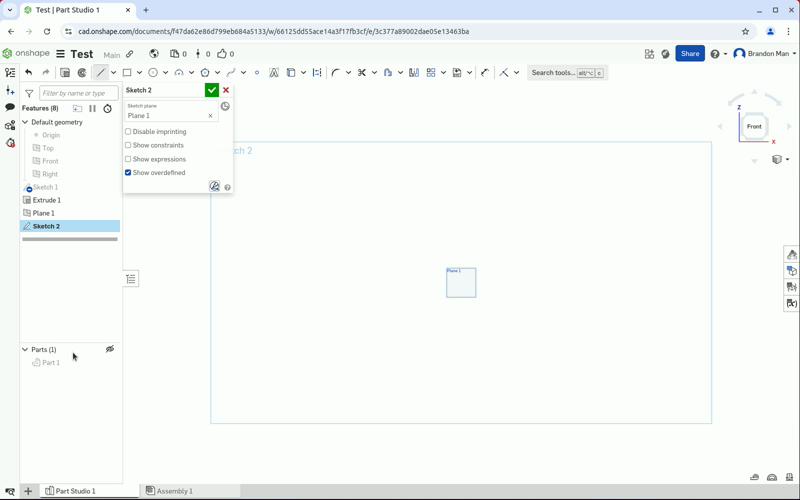
key_down(shift)
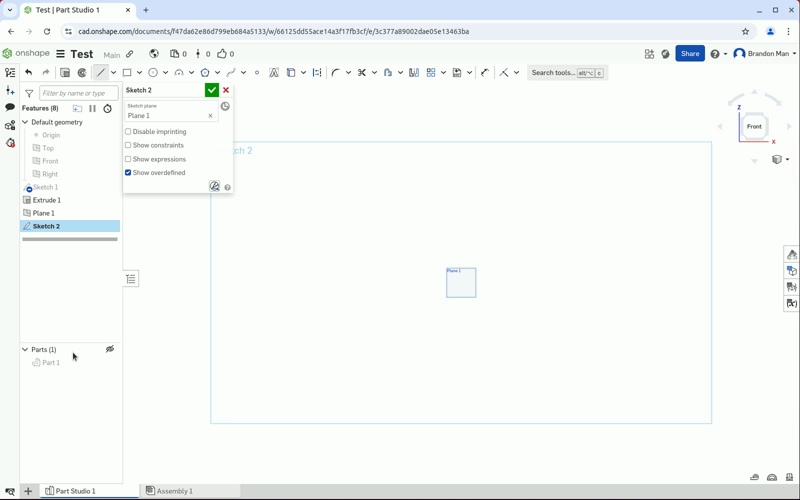
mouse_move(502, 260)
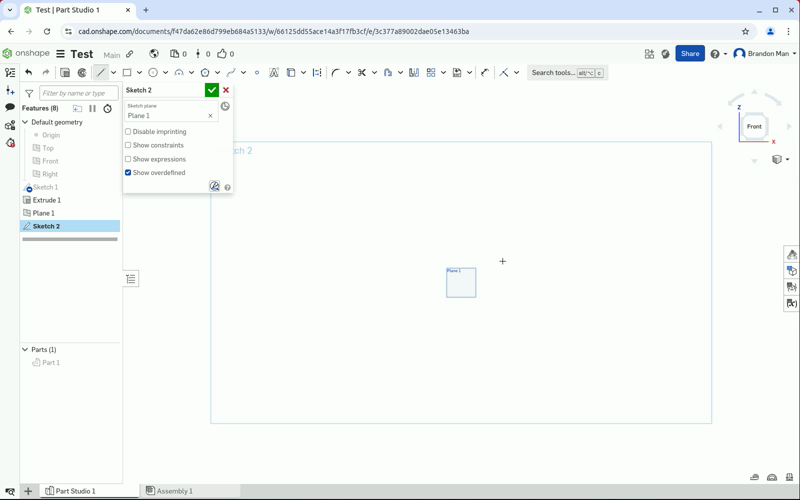
click(502, 260)
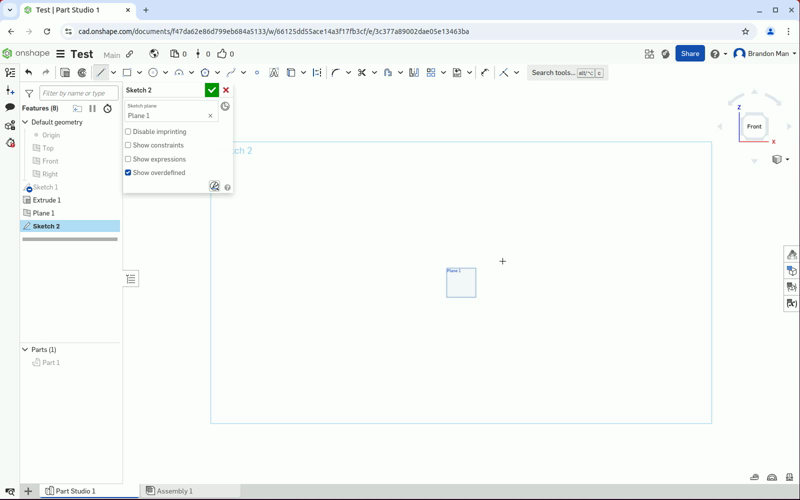
key_up(shift)
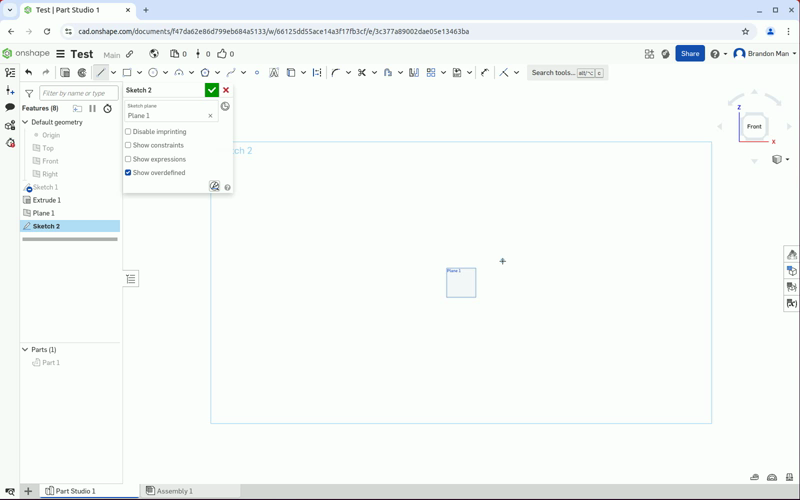
key_down(shift)
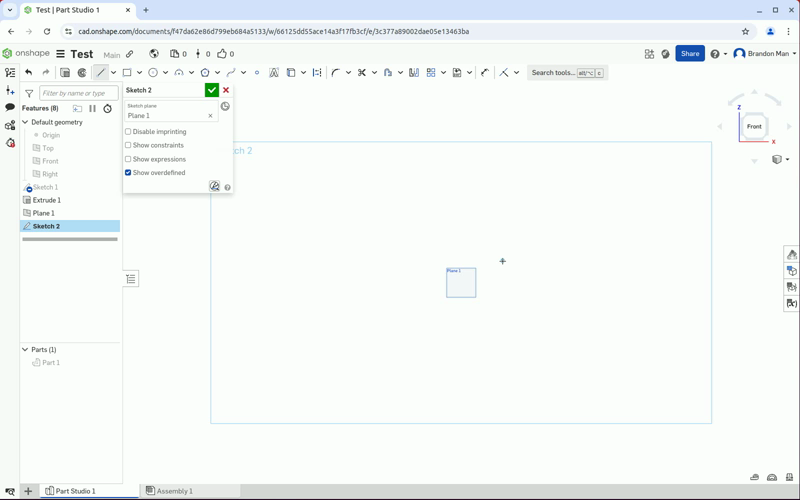
mouse_move(532, 260)
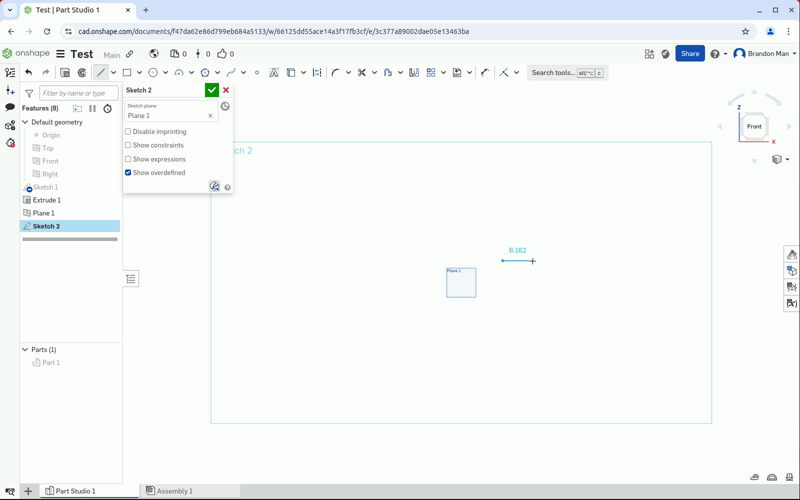
mouse_move(541, 260)
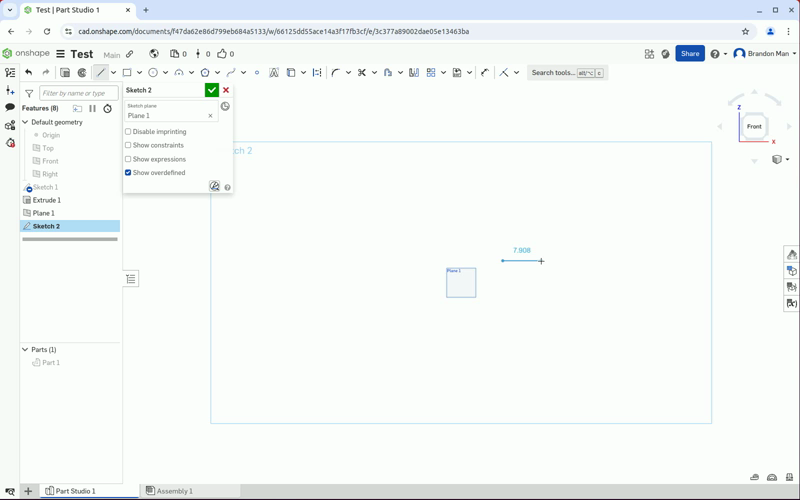
click(541, 260)
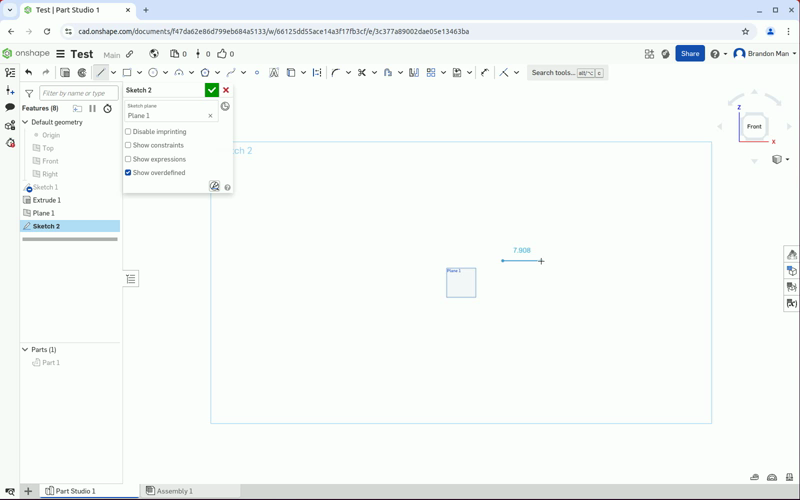
key_up(shift)
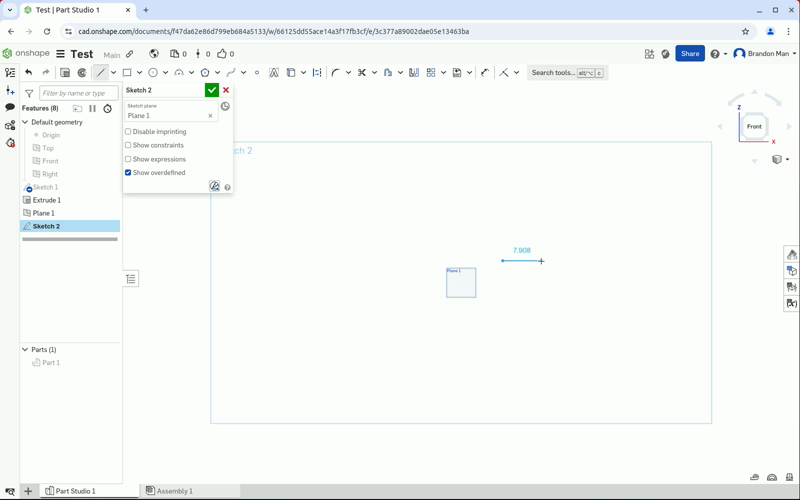
key_down(shift)
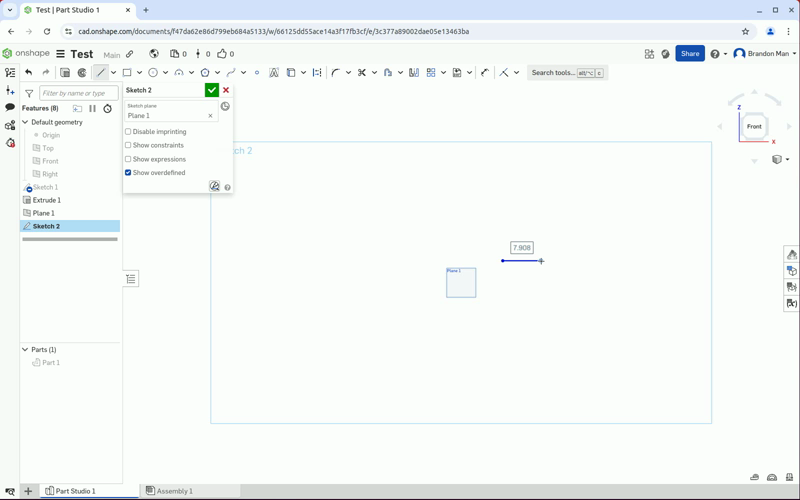
mouse_move(571, 260)
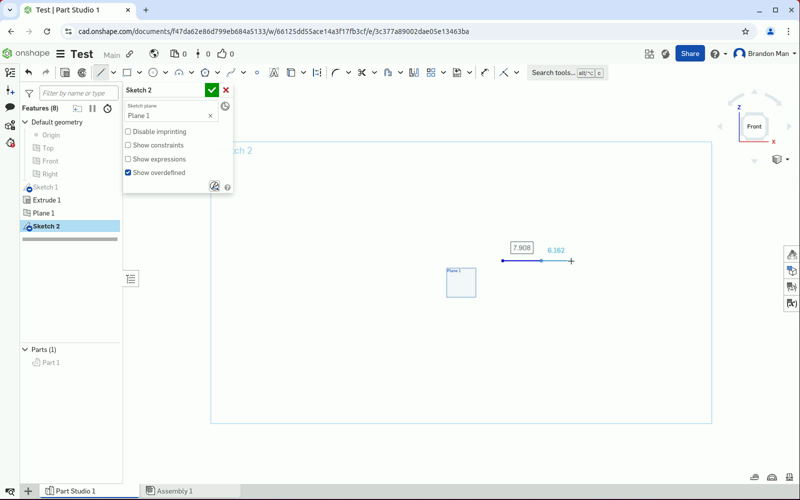
mouse_move(541, 222)
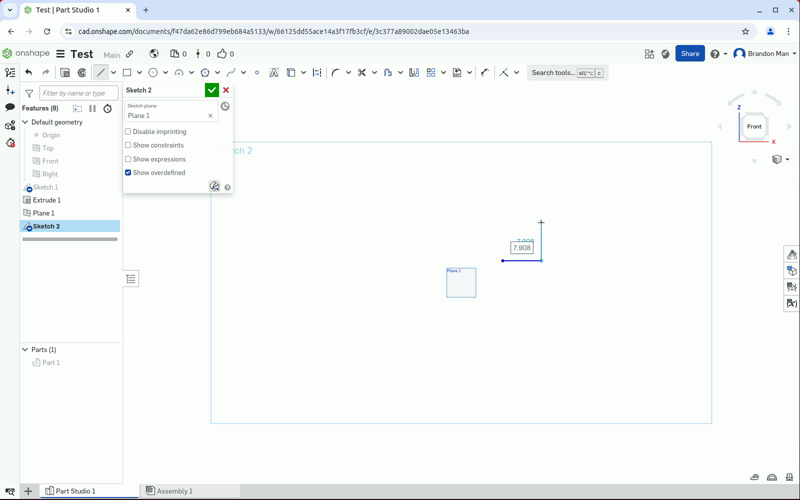
click(541, 222)
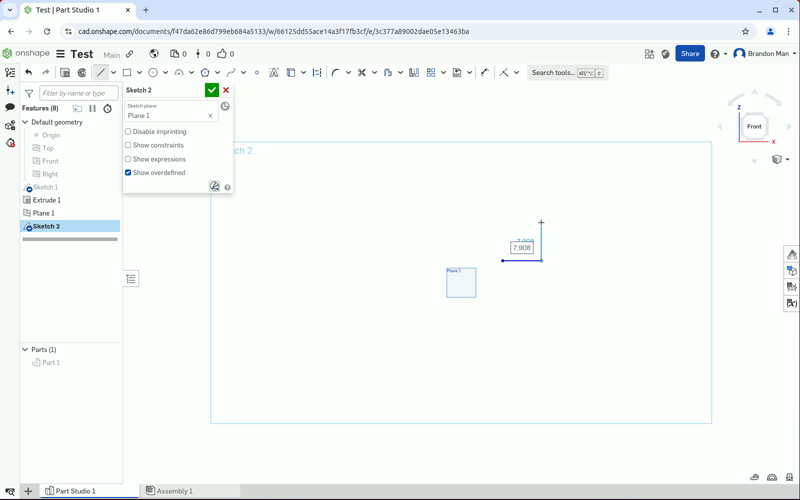
key_up(shift)
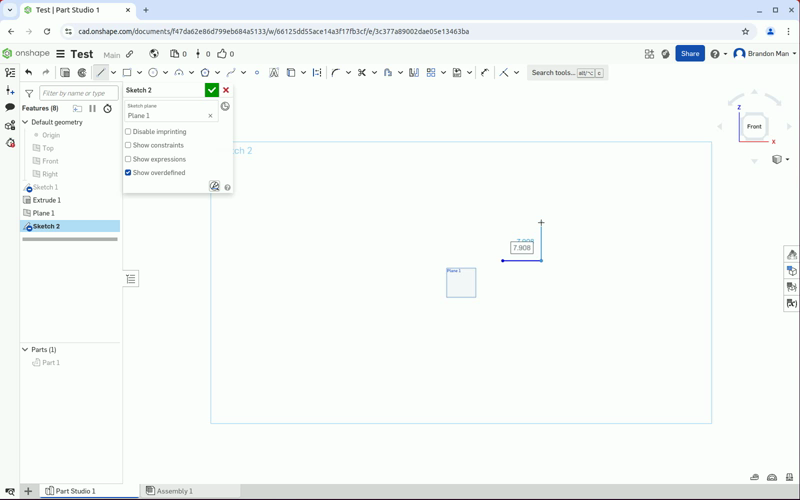
key_down(shift)
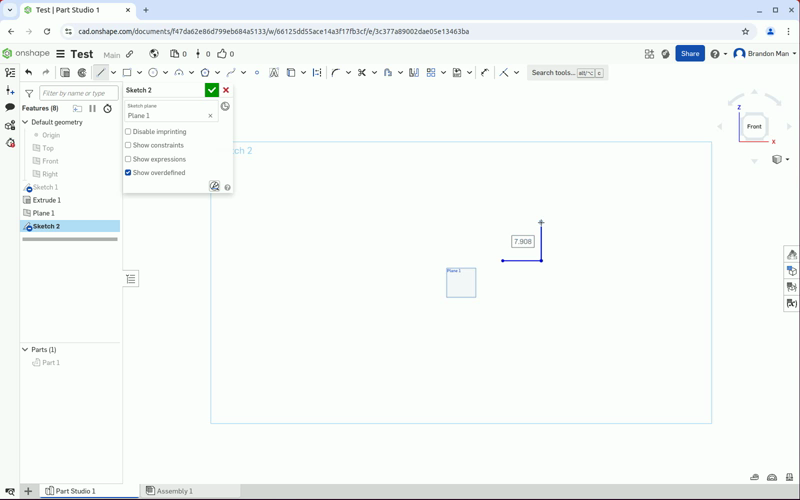
mouse_move(571, 222)
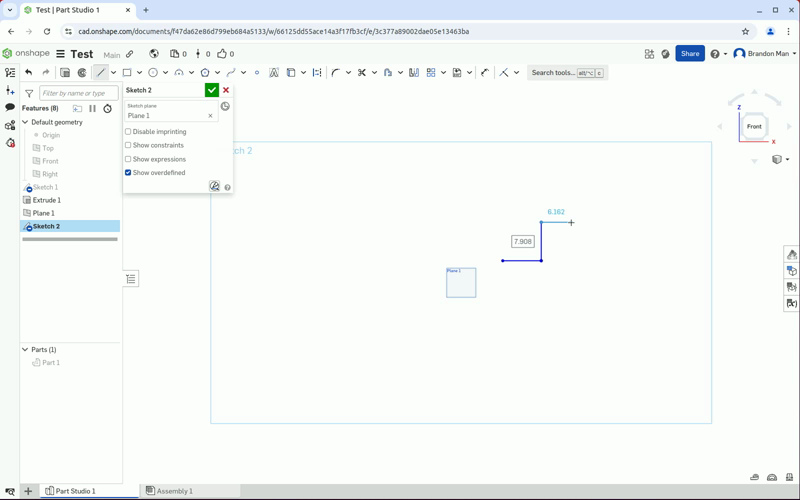
mouse_move(502, 222)
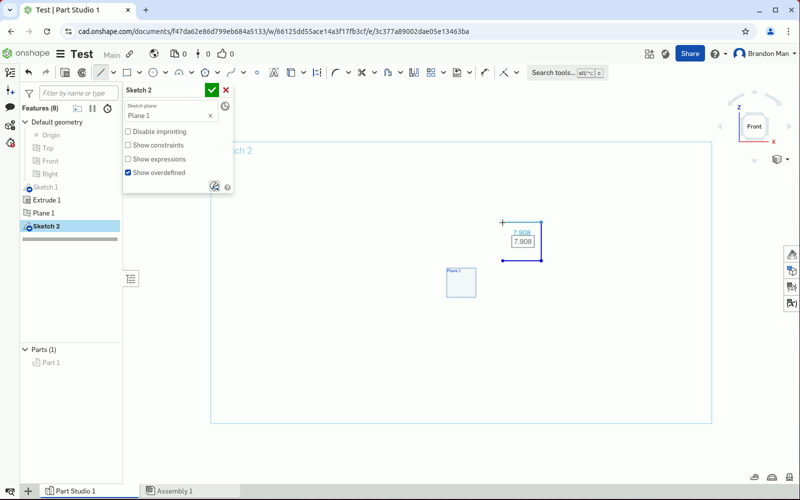
click(502, 222)
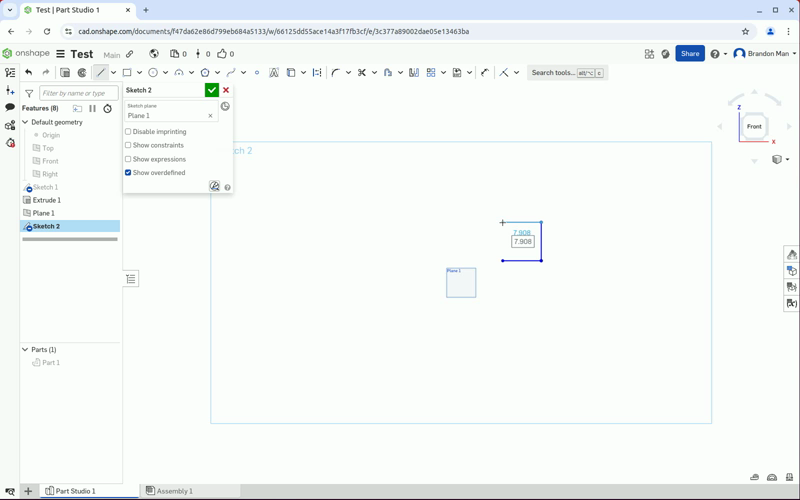
key_up(shift)
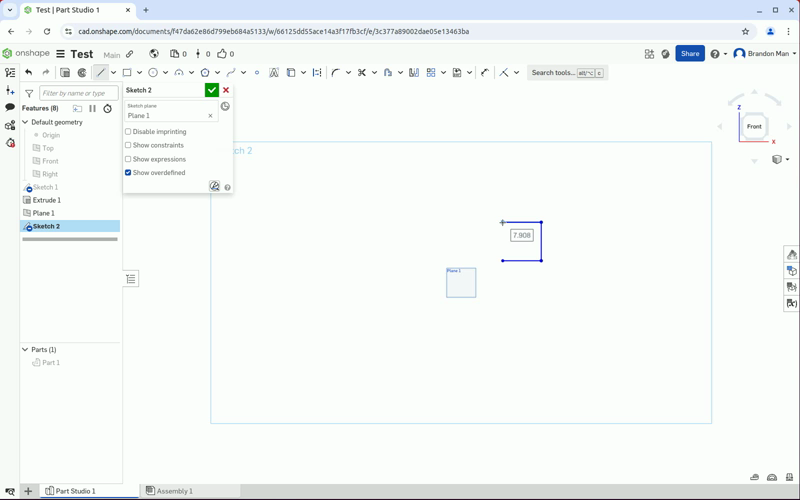
mouse_move(532, 222)
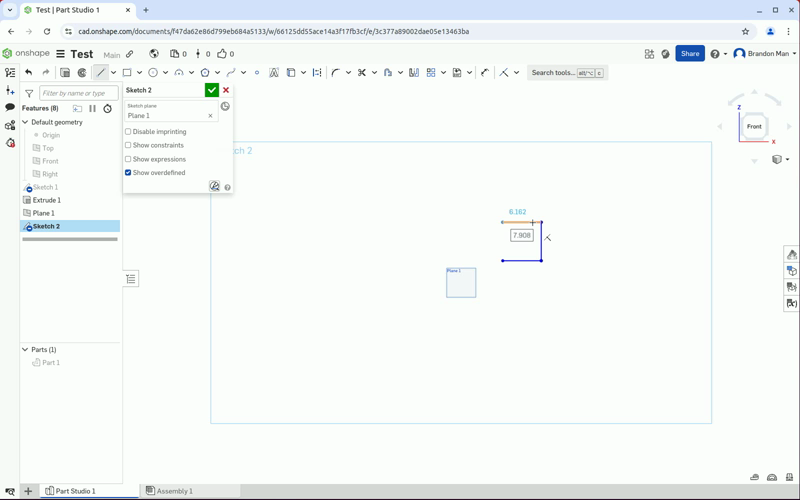
key_down(shift)
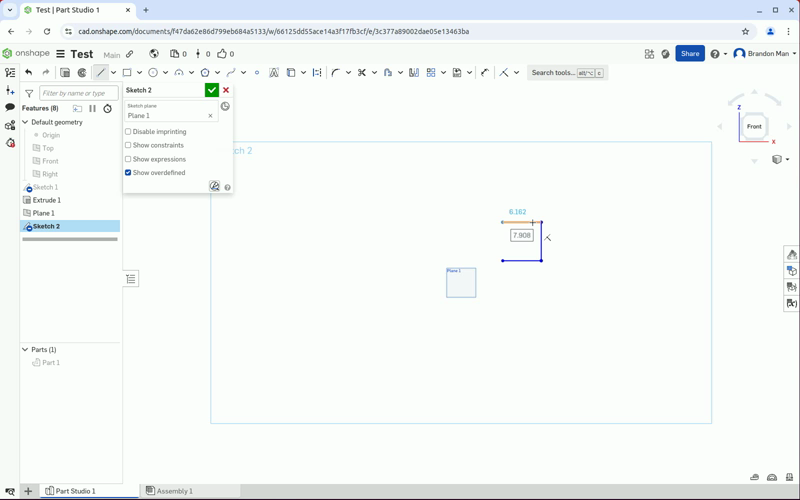
mouse_move(502, 260)
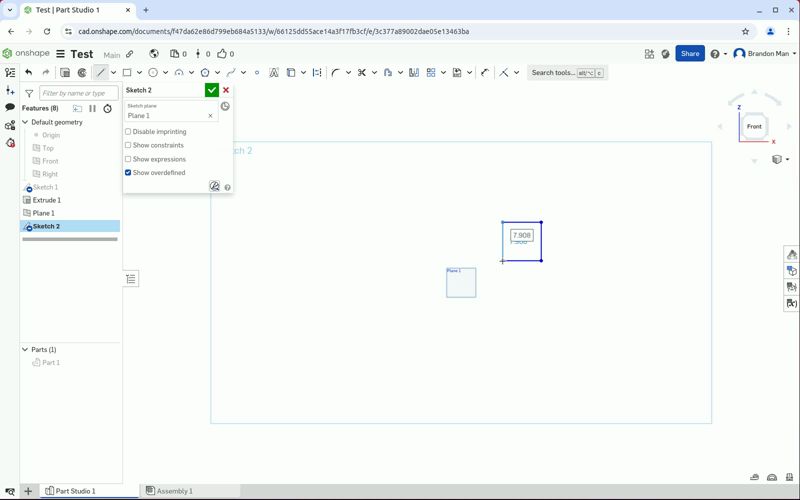
key_up(shift)
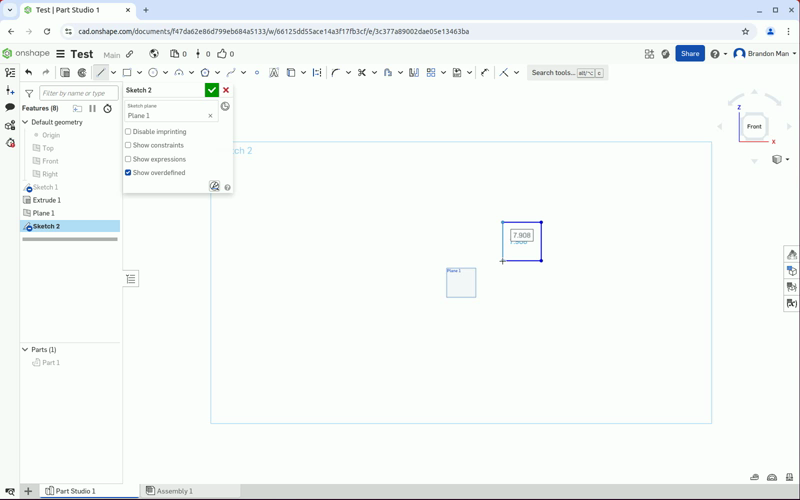
click(502, 260)
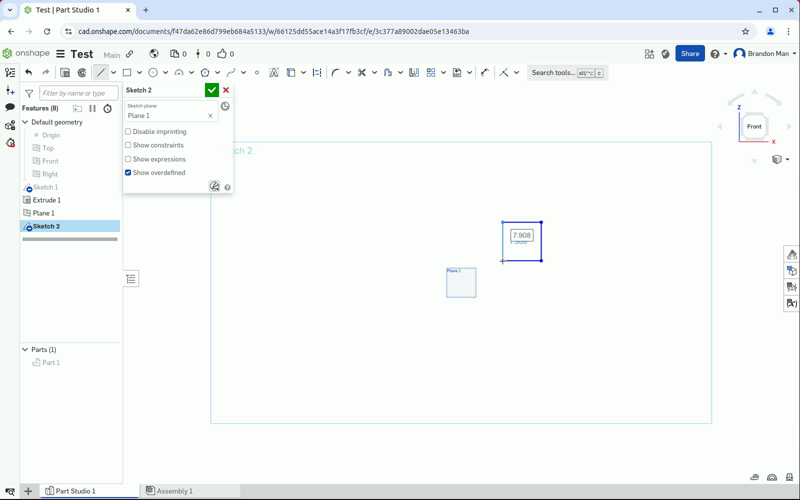
key(esc)
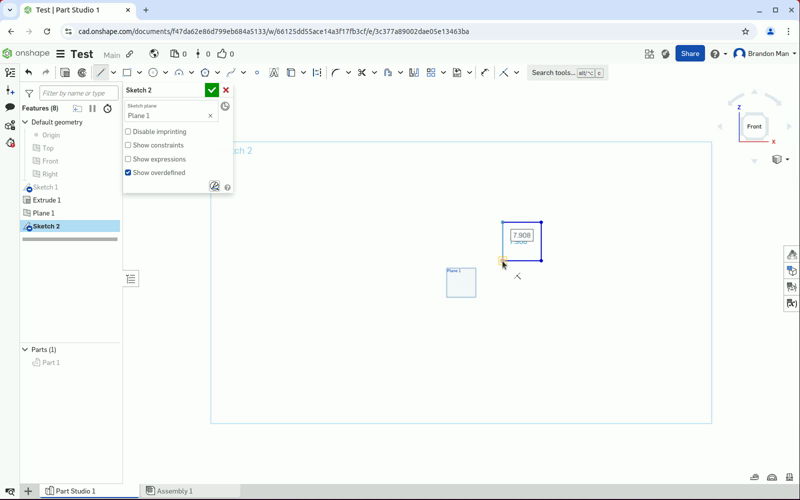
mouse_move(530, 240)
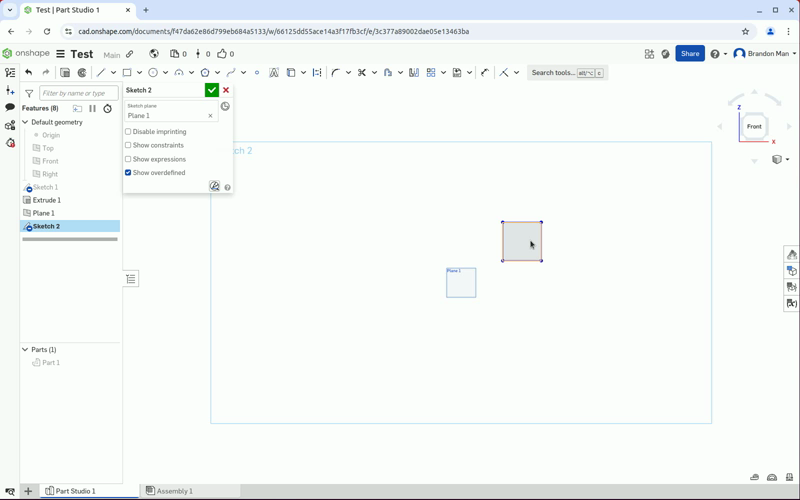
scroll(6)
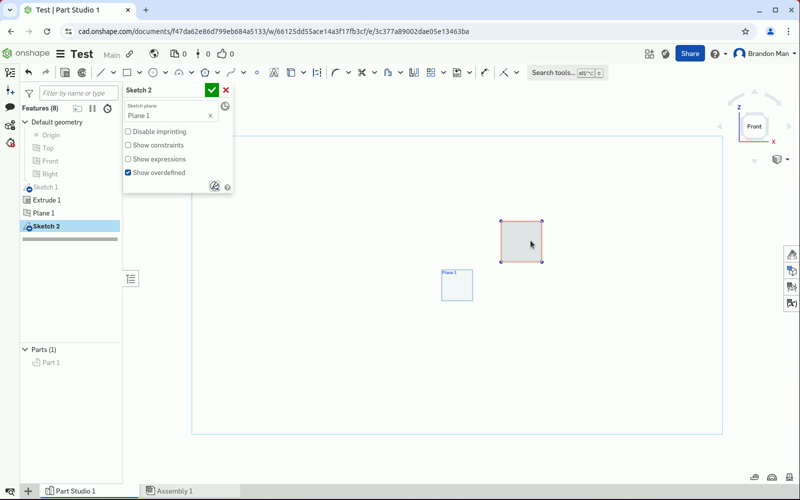
scroll(6)
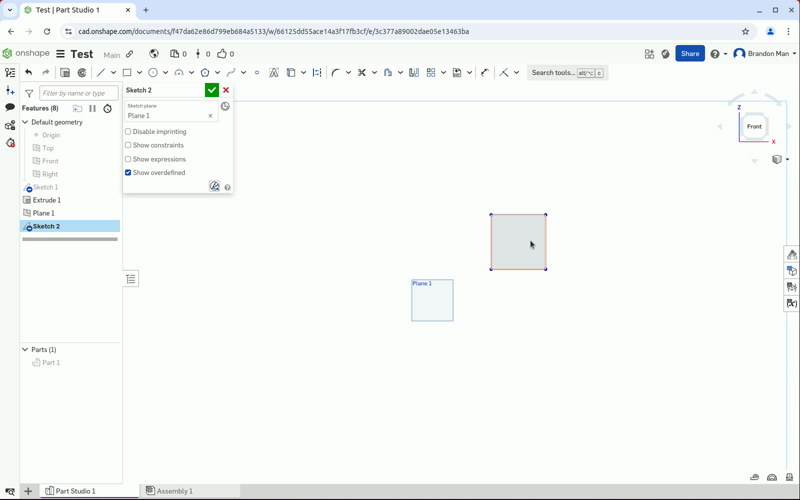
scroll(6)
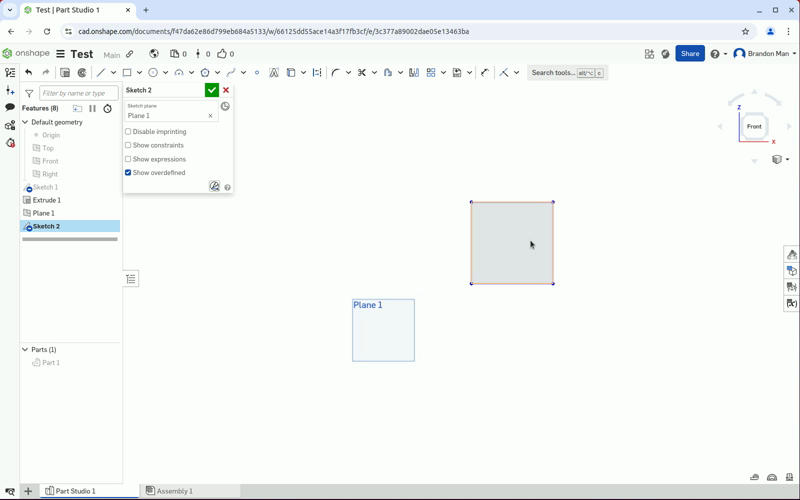
scroll(6)
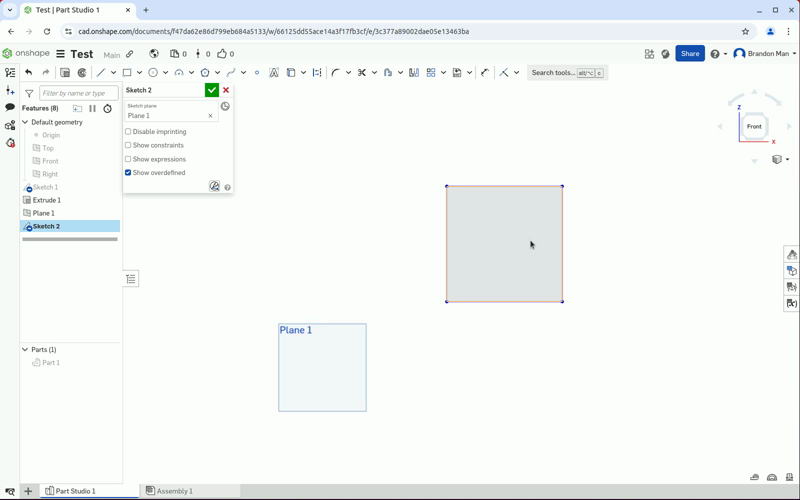
scroll(6)
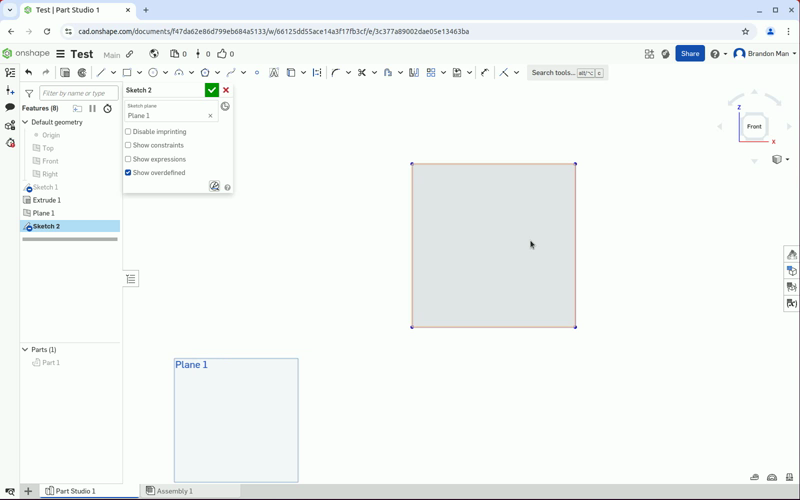
scroll(6)
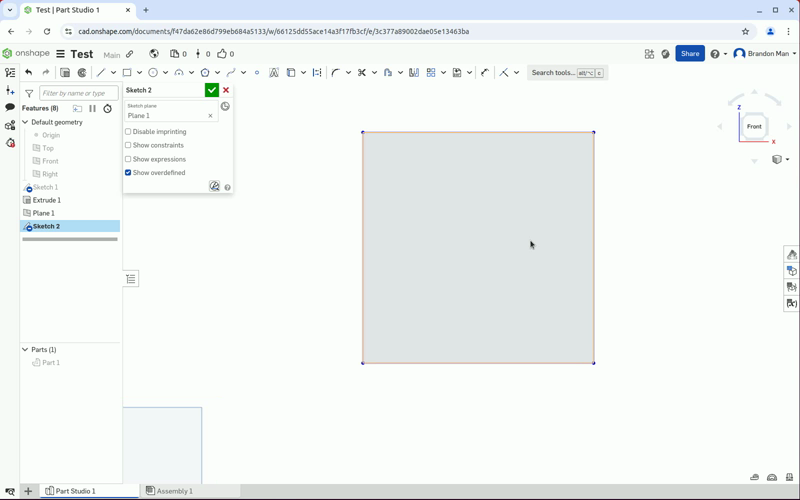
scroll(6)
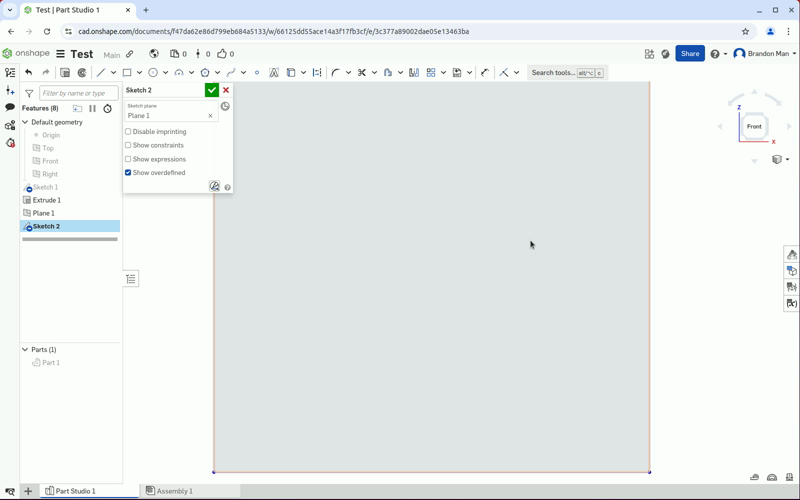
click(530, 240)
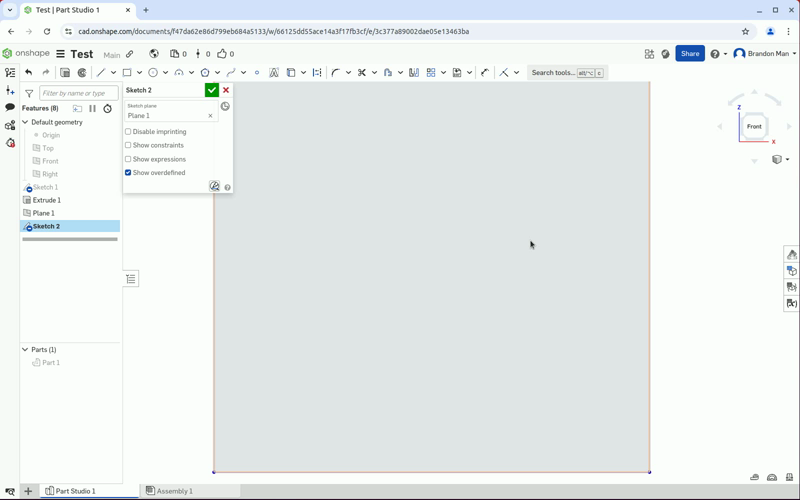
scroll(-6)
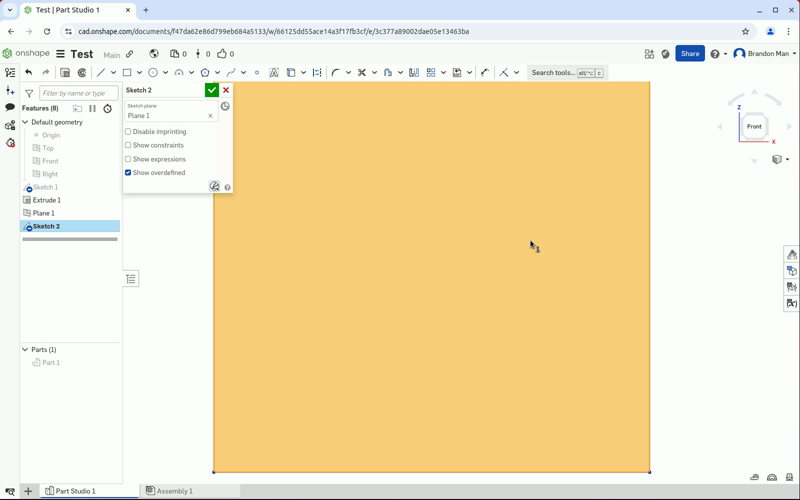
scroll(-6)
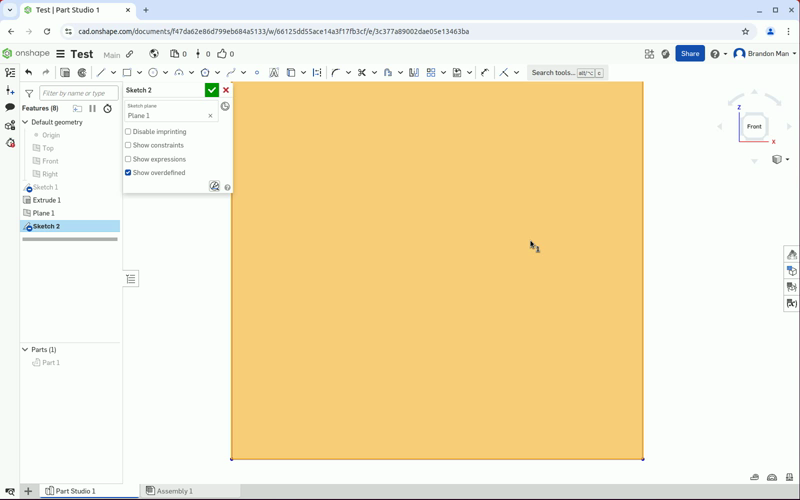
scroll(-6)
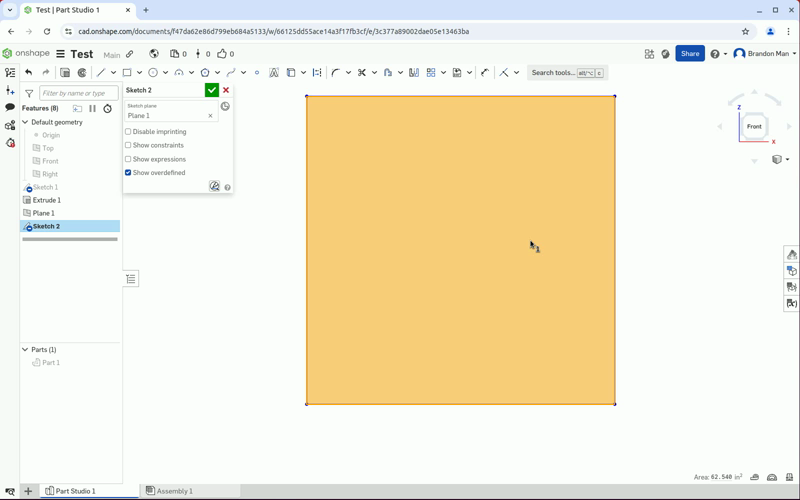
scroll(-6)
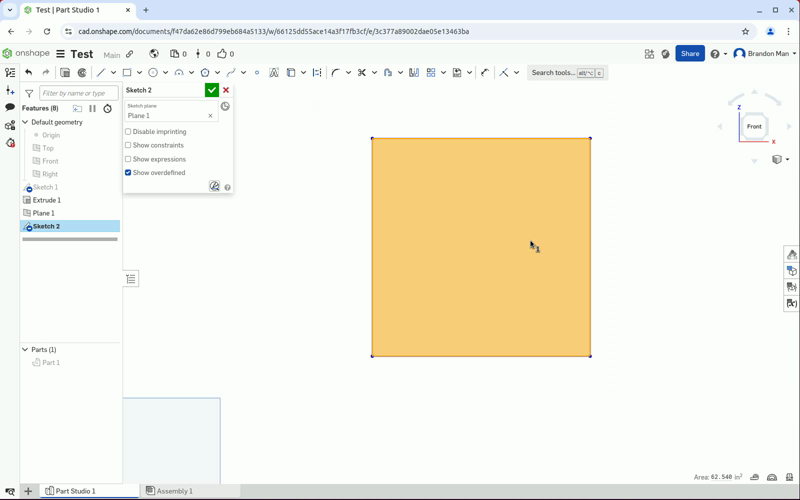
scroll(-6)
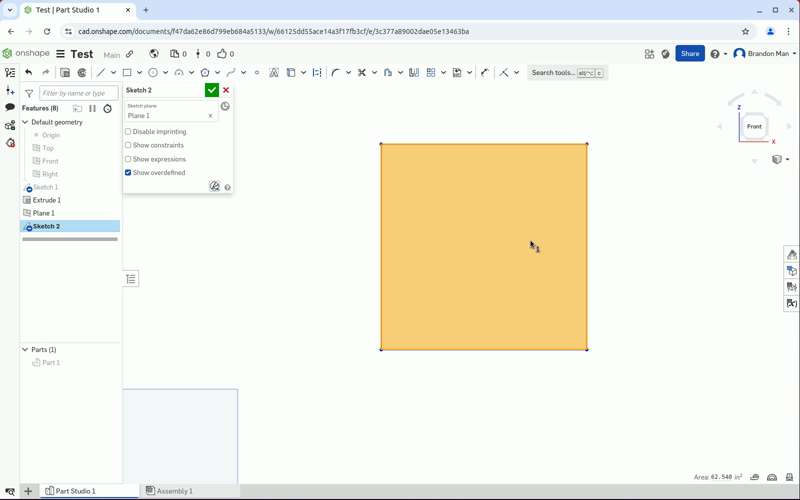
scroll(-6)
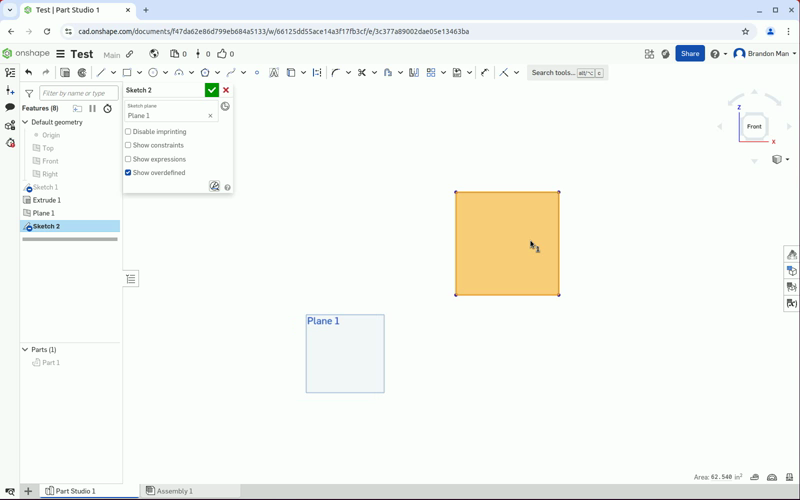
scroll(-6)
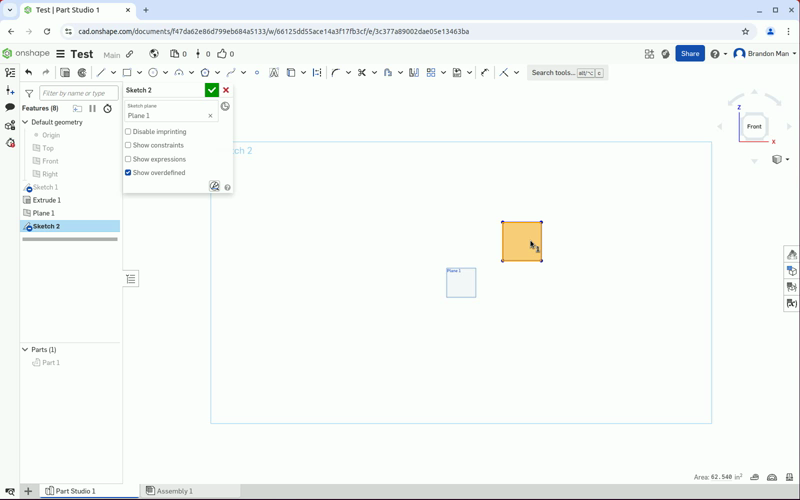
mouse_move(73, 352)
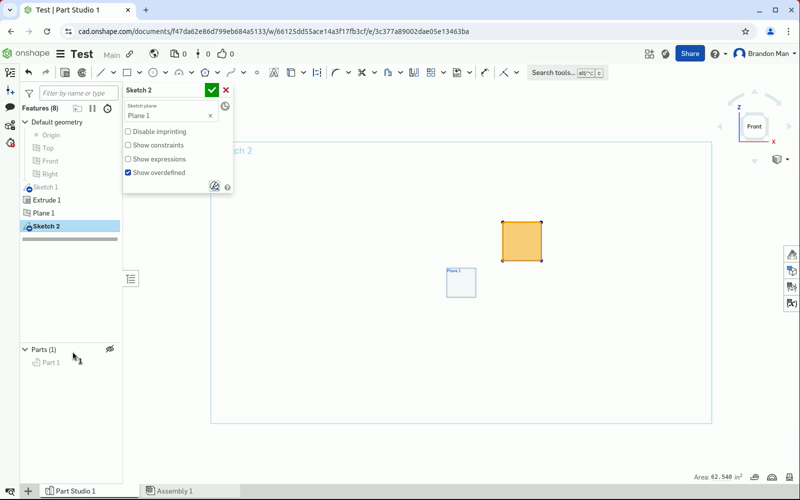
key(shift+y)
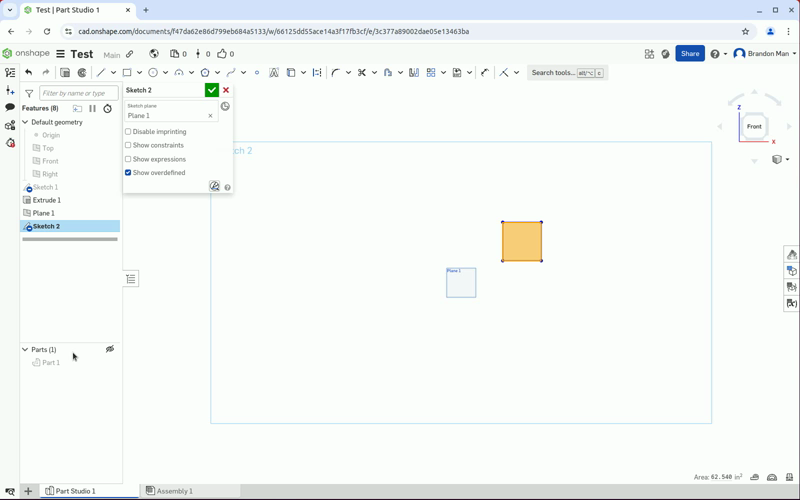
key(shift+e)
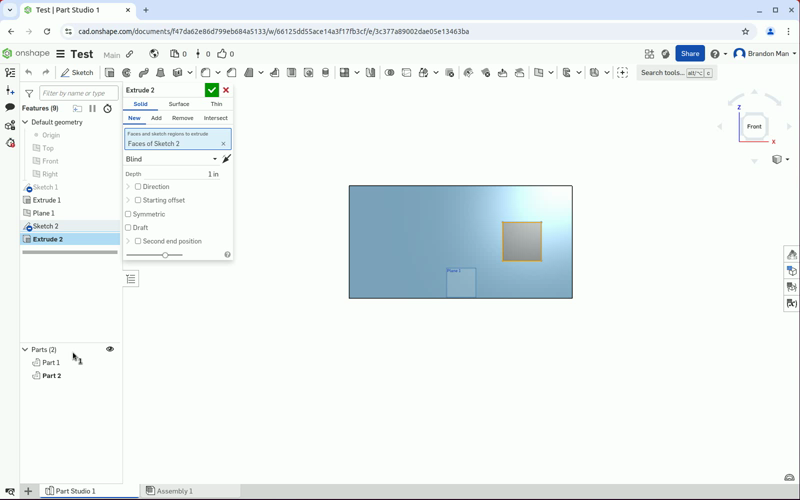
mouse_move(143, 106)
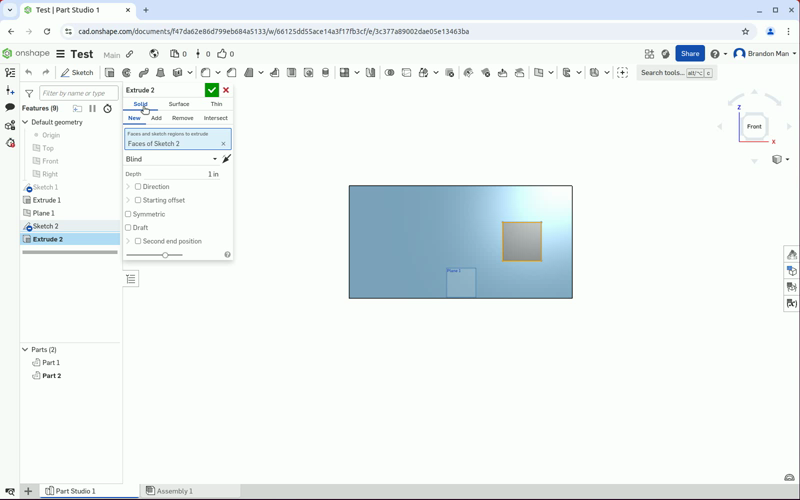
click(143, 106)
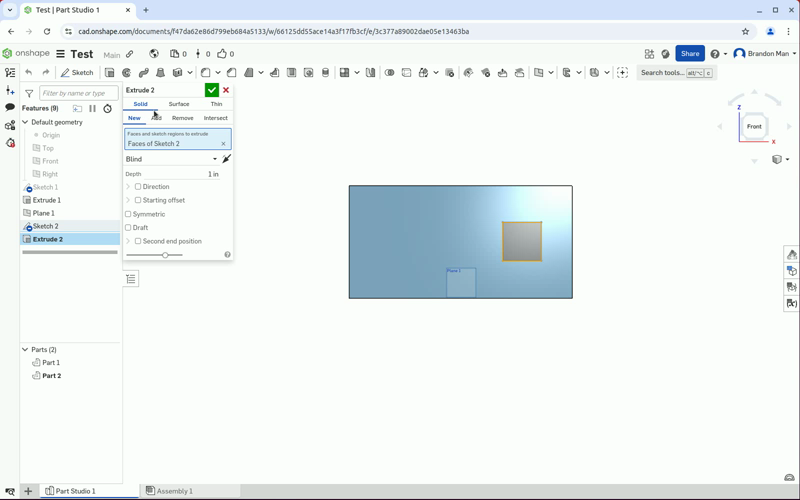
mouse_move(186, 120)
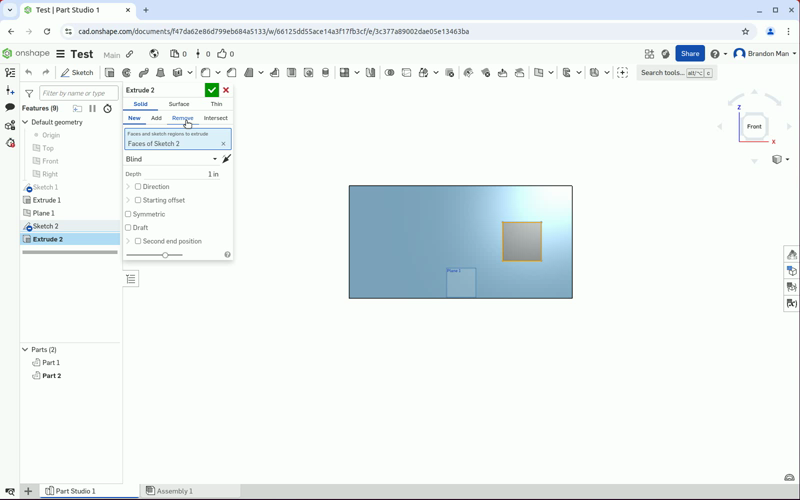
click(186, 120)
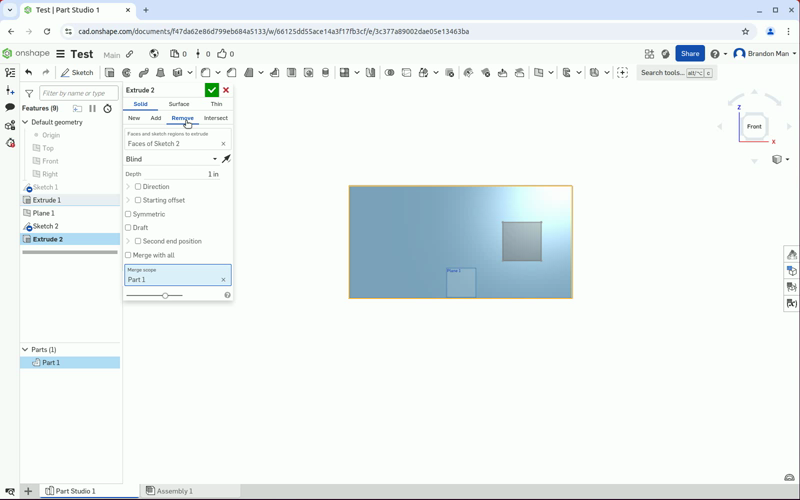
key(tab, 4)
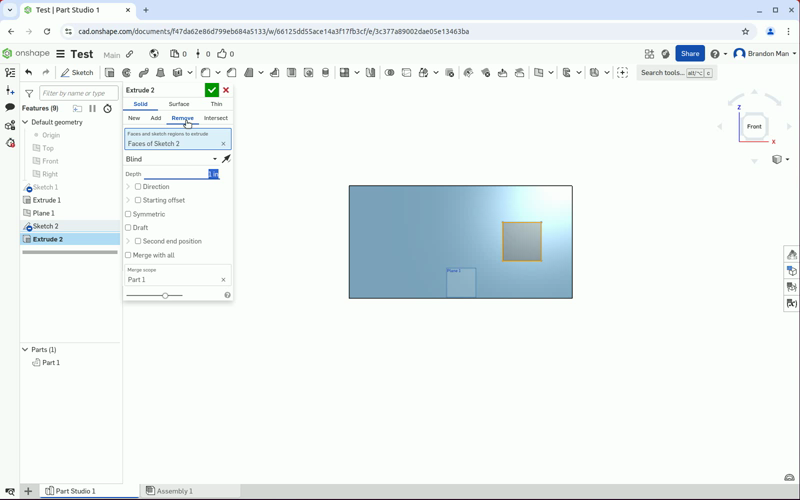
text(5.777)
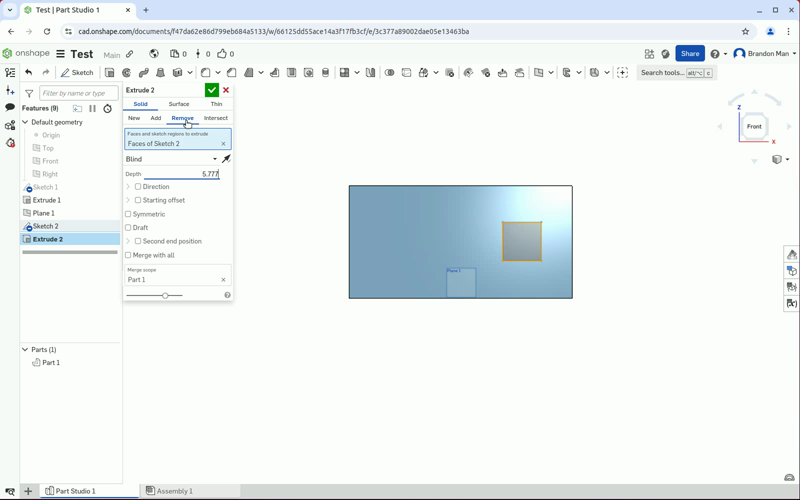
key(tab, 6)
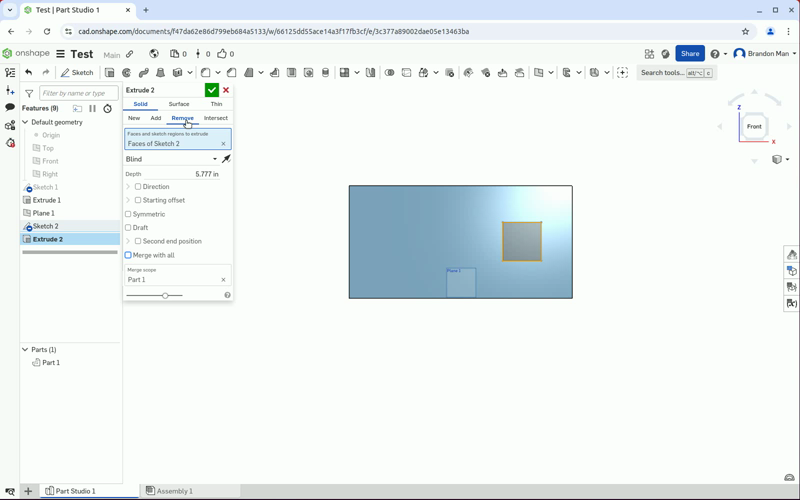
key(space)
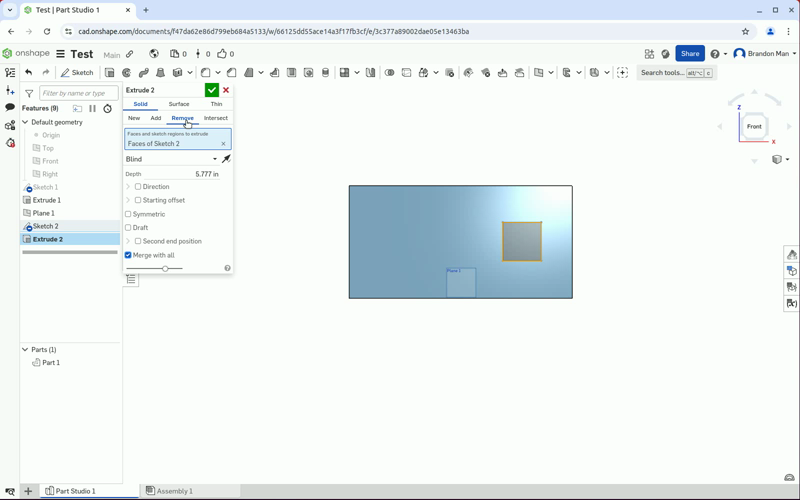
key(enter)
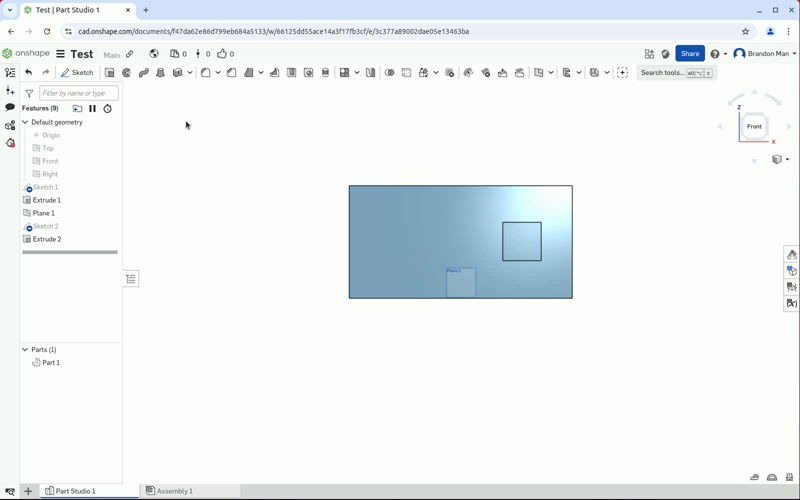
key(shift+h)
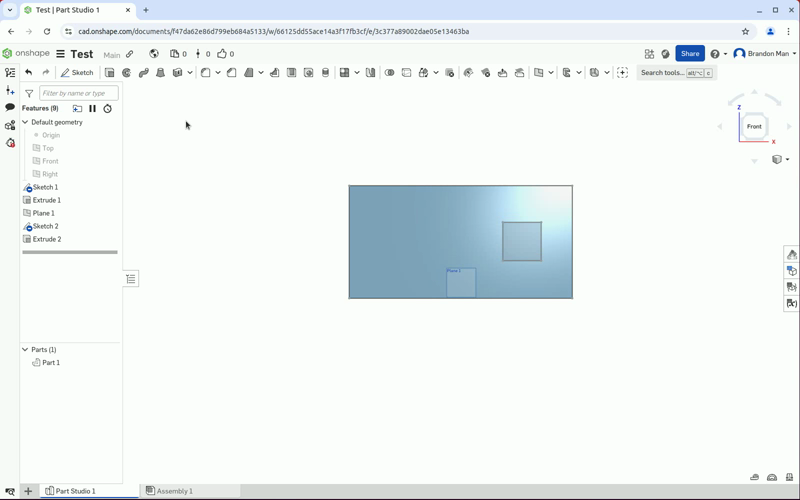
key(shift+h)
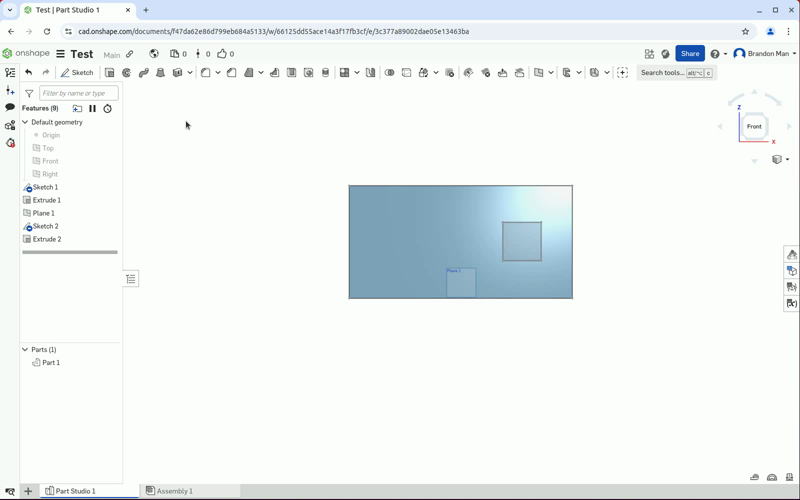
key(shift+7)
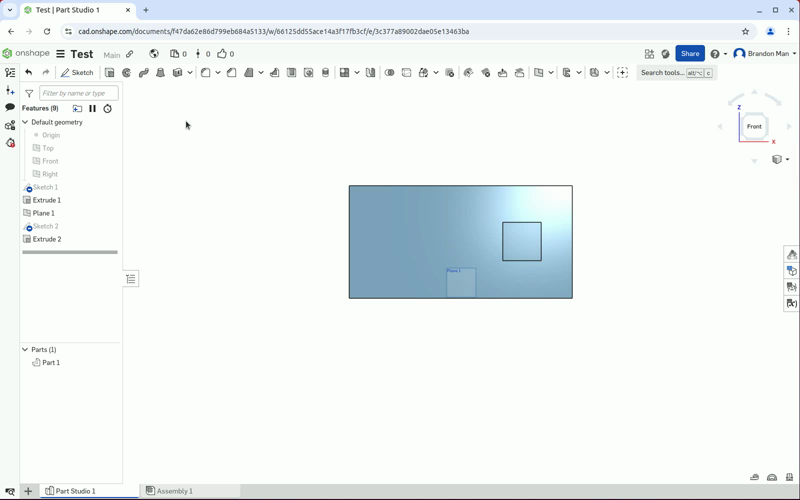
key(left, 2)
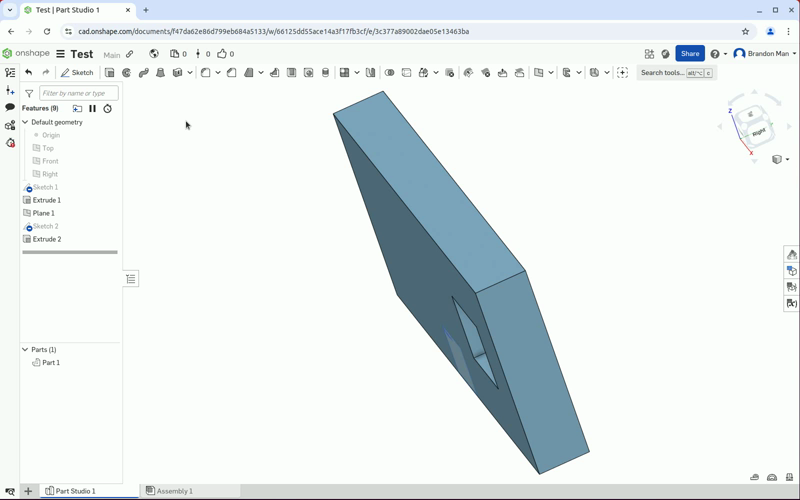
key(down, 2)
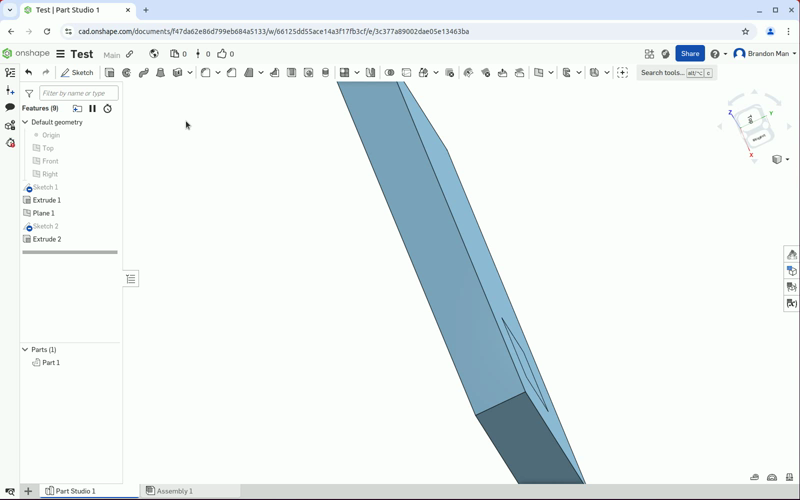
key(up, 2)
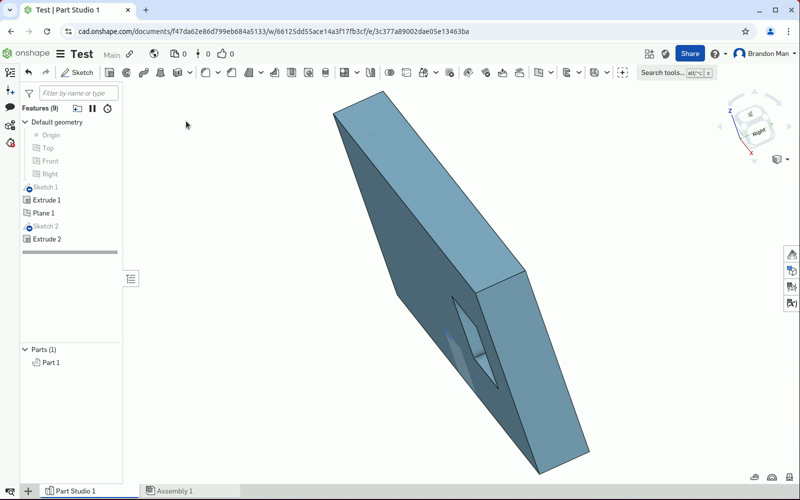
key(right, 2)
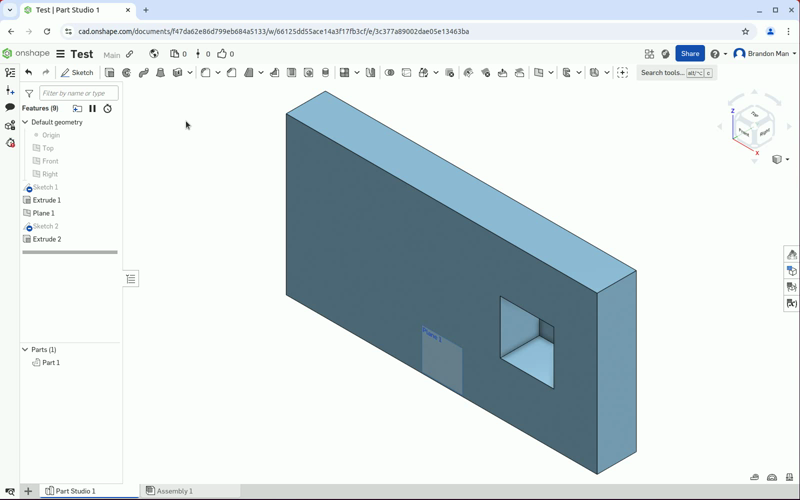
mouse_move(73, 189)
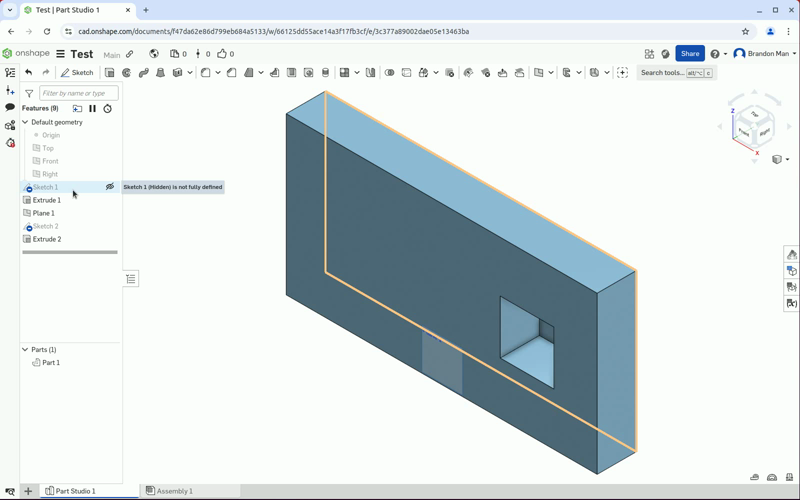
click(73, 189)